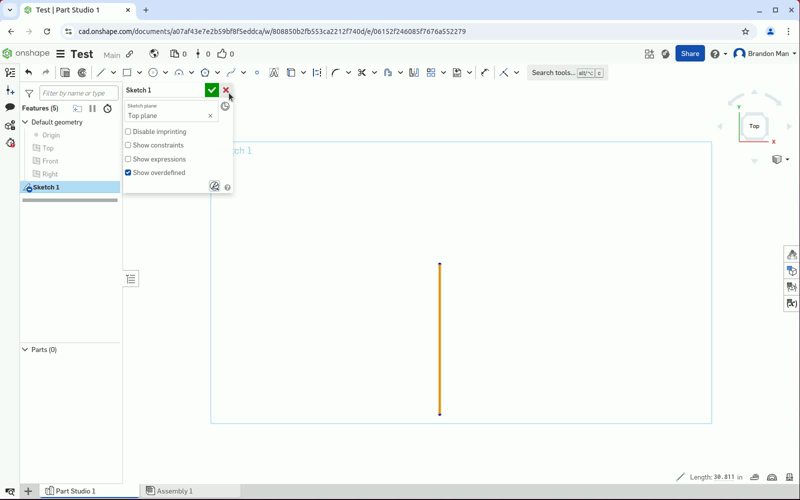
key(shift+h)
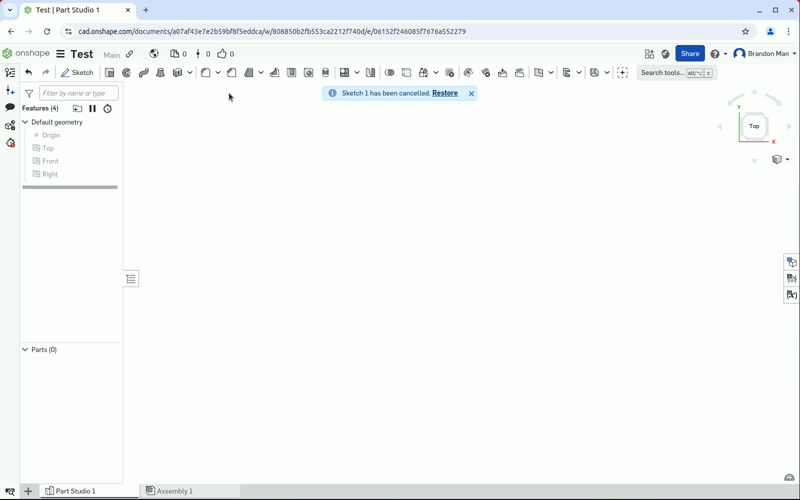
mouse_move(73, 352)
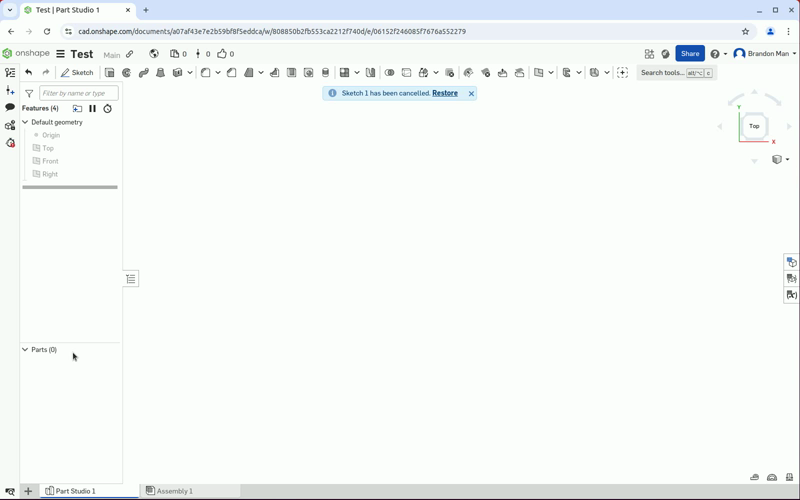
key(y)
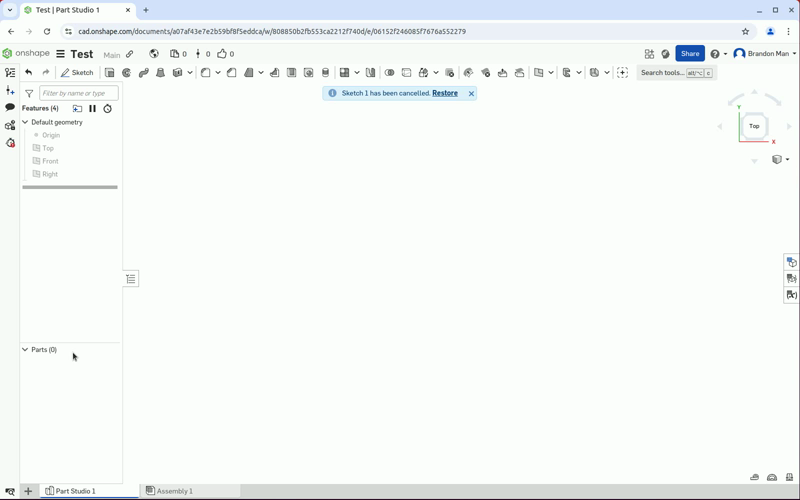
key(shift+p)
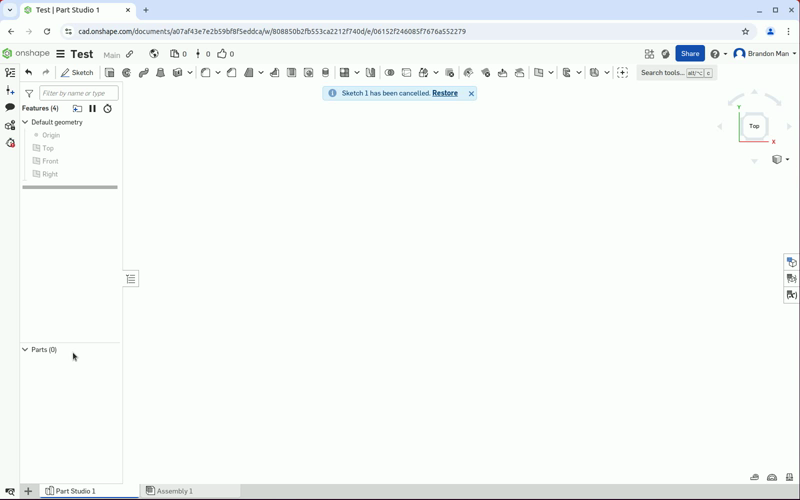
key(space)
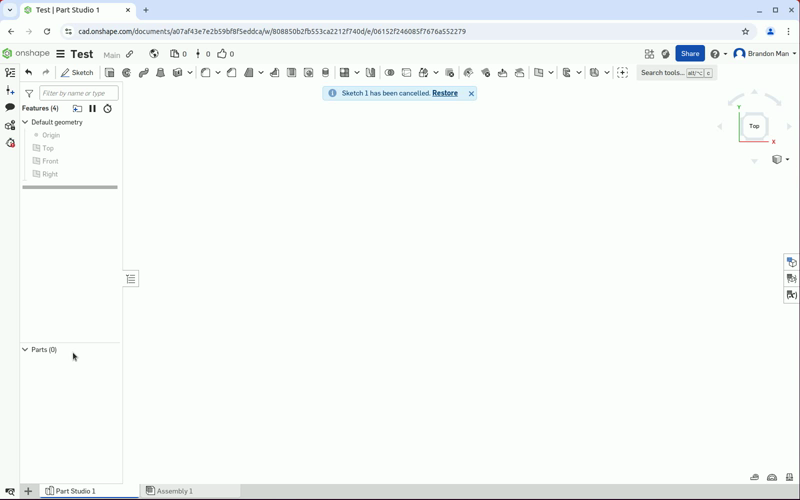
key_down(shift)
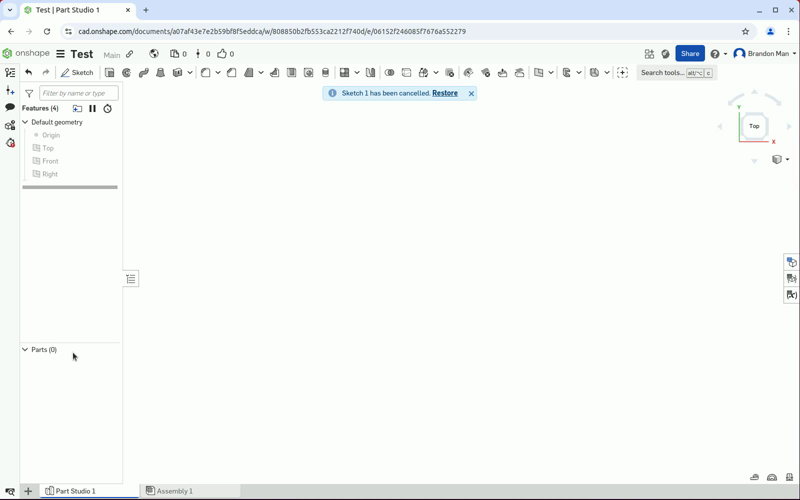
key(up)
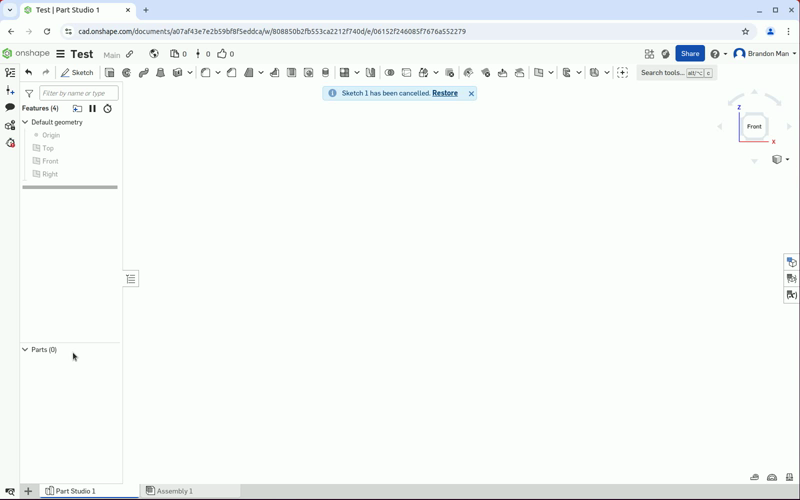
key_up(shift)
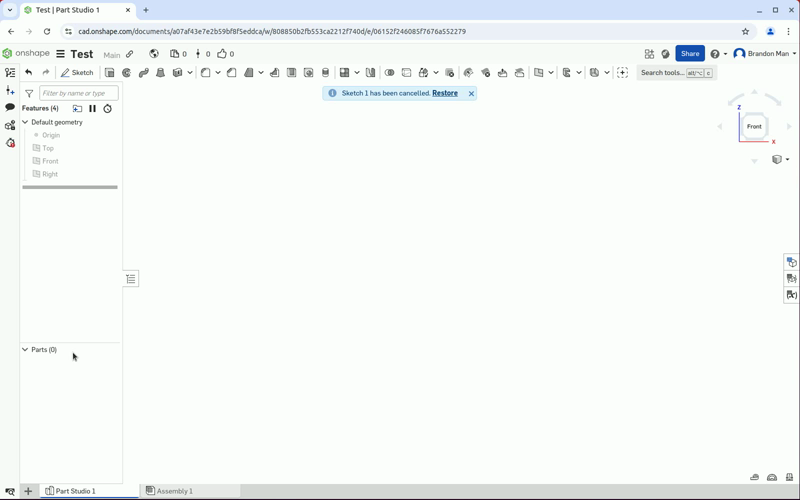
mouse_move(73, 352)
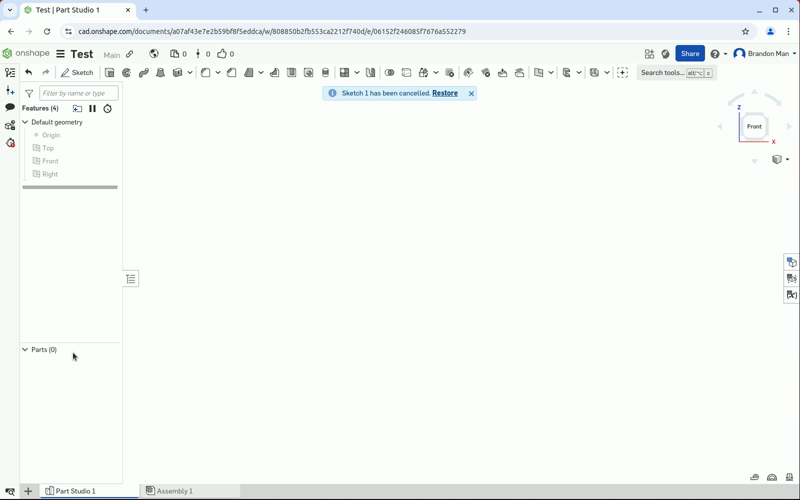
key(shift+y)
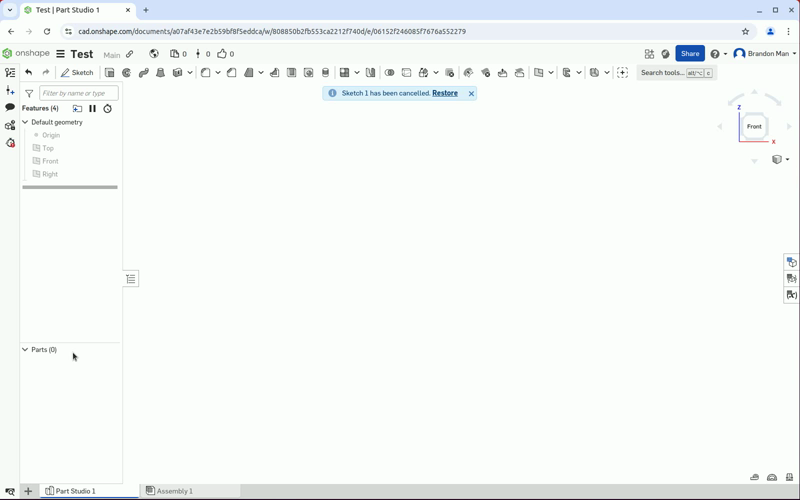
key(shift+s)
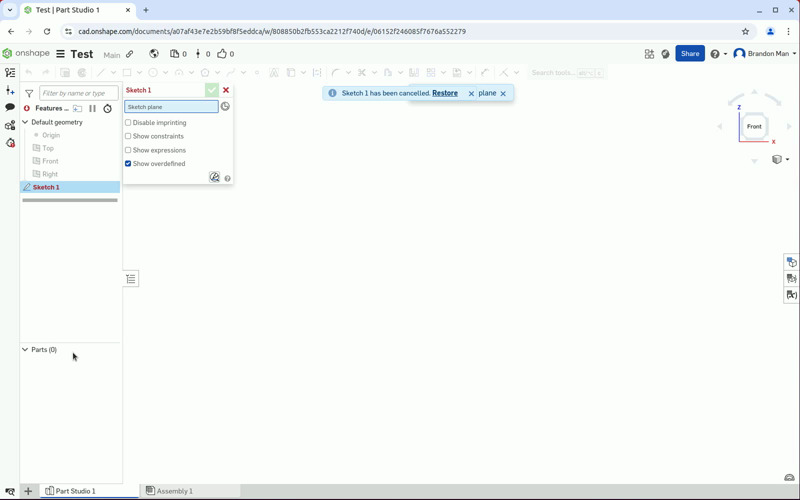
mouse_move(73, 163)
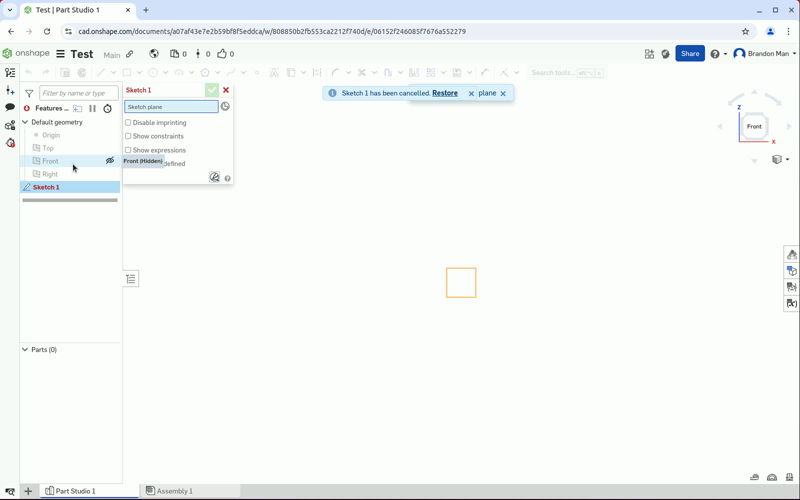
click(73, 163)
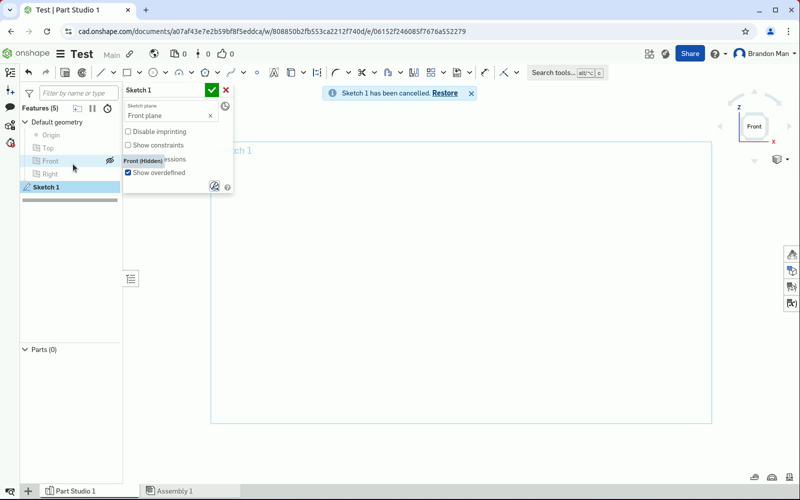
mouse_move(73, 352)
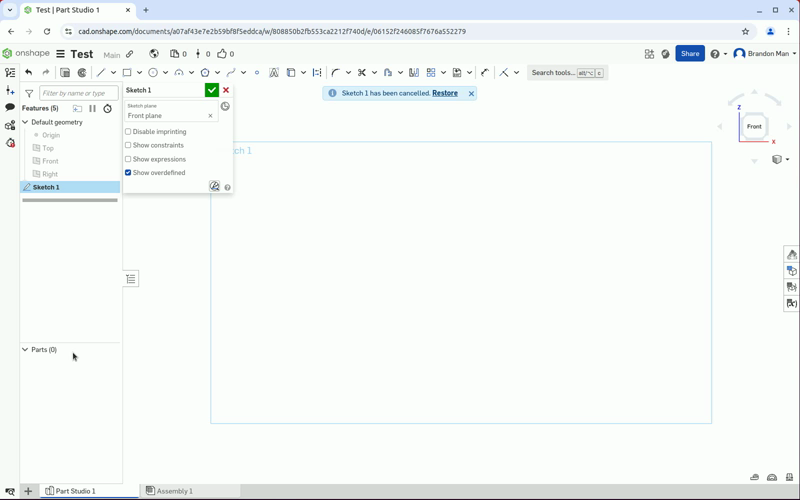
key(y)
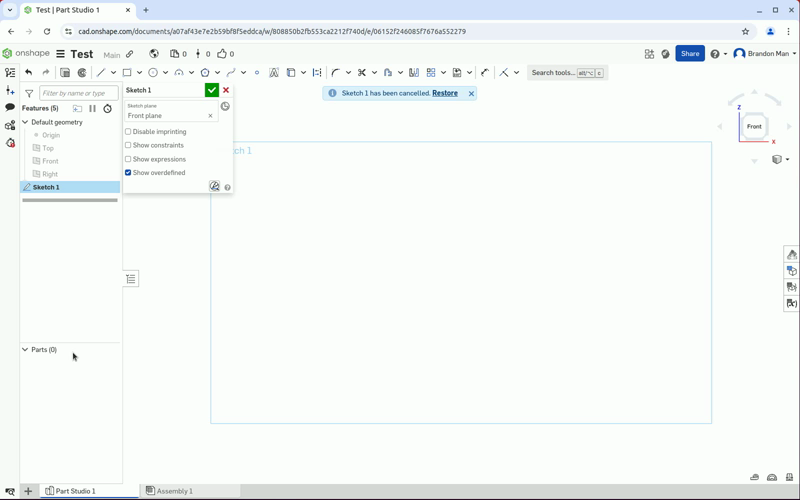
key(l)
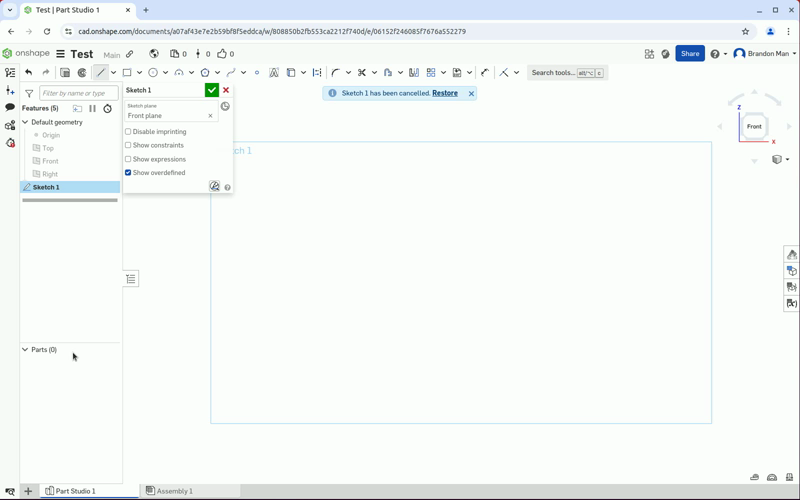
key_down(shift)
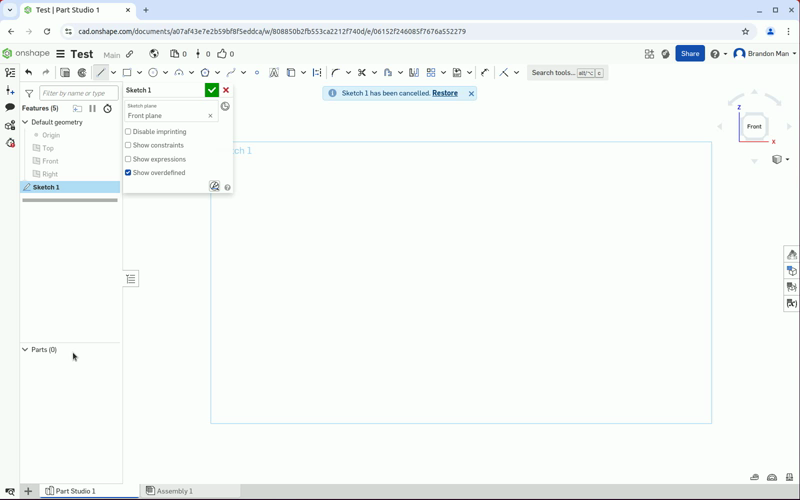
mouse_move(393, 297)
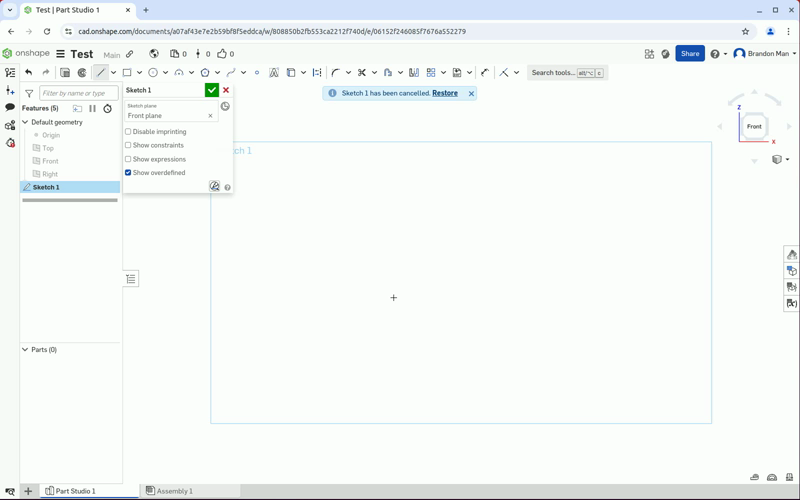
click(393, 297)
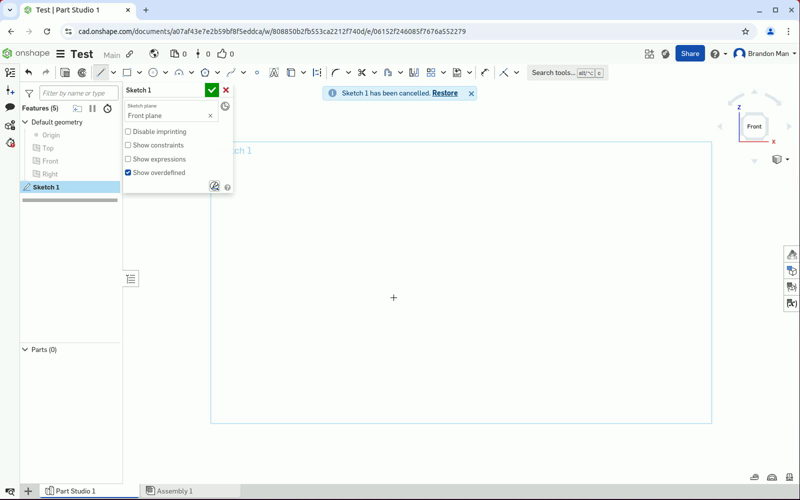
key_up(shift)
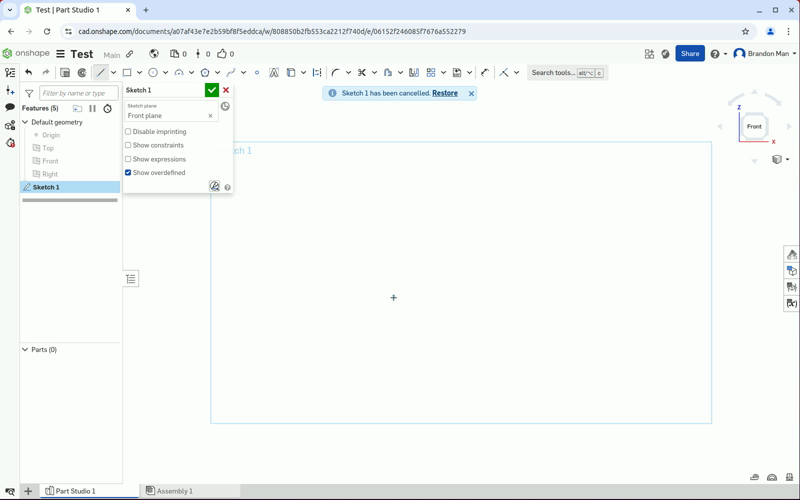
key_down(shift)
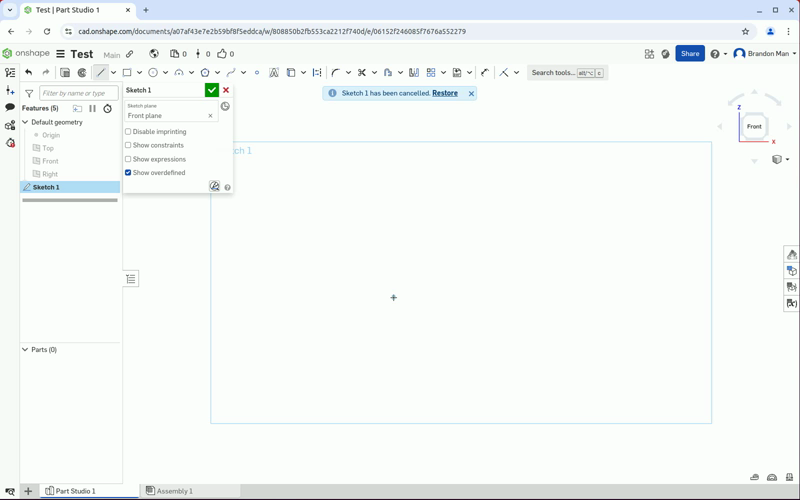
mouse_move(527, 297)
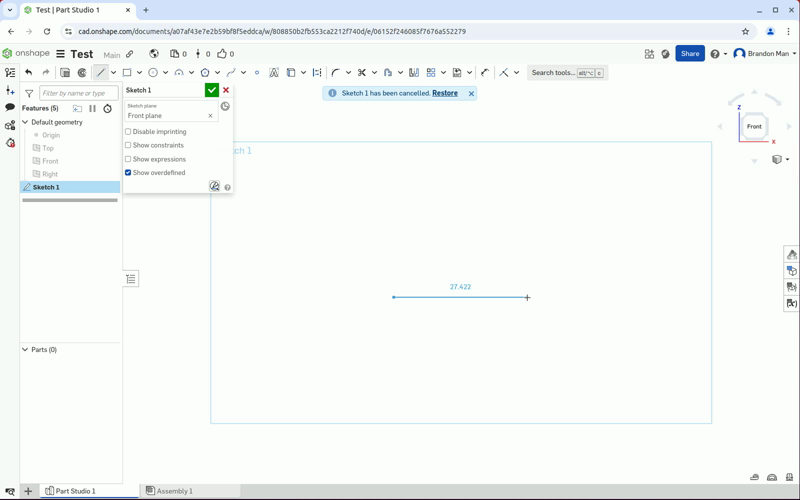
click(527, 297)
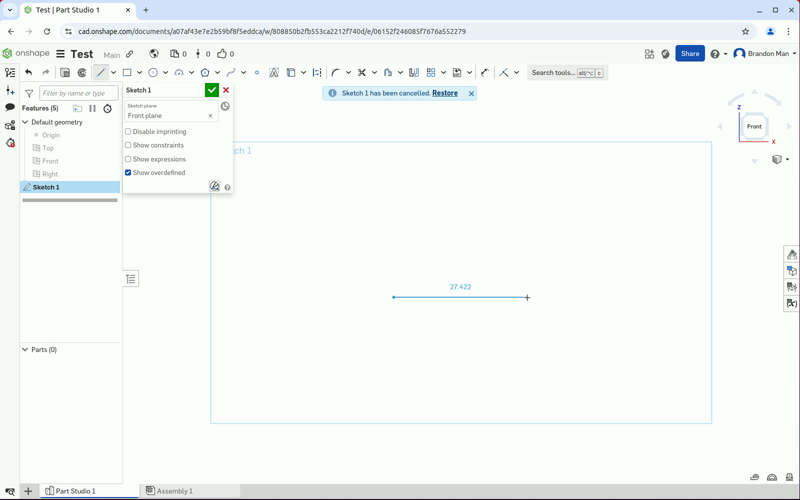
key_up(shift)
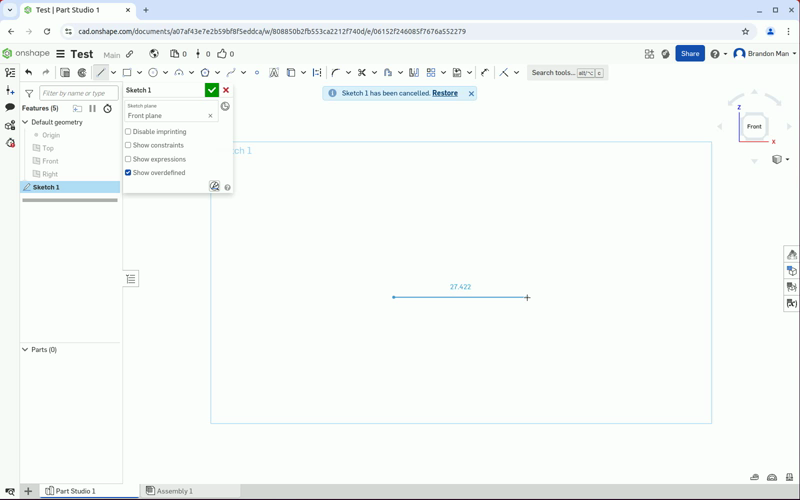
key_down(shift)
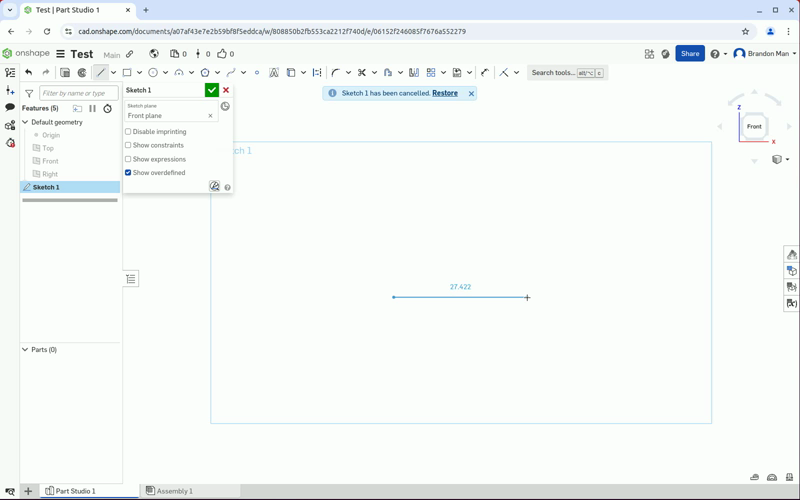
mouse_move(557, 297)
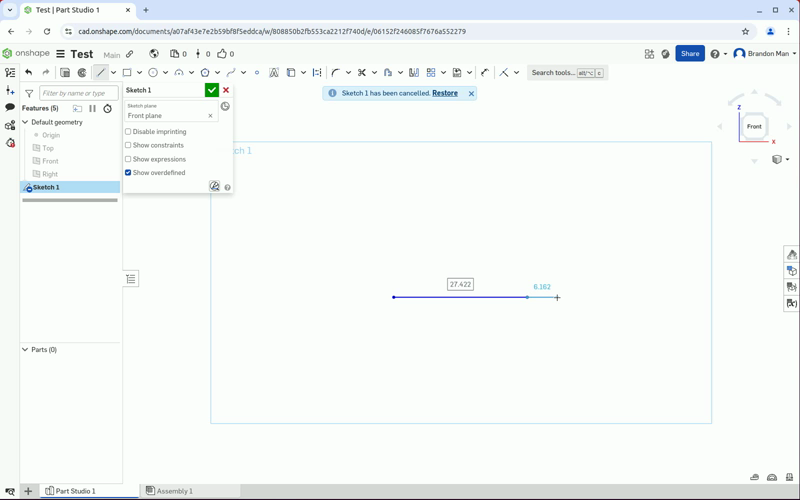
mouse_move(527, 268)
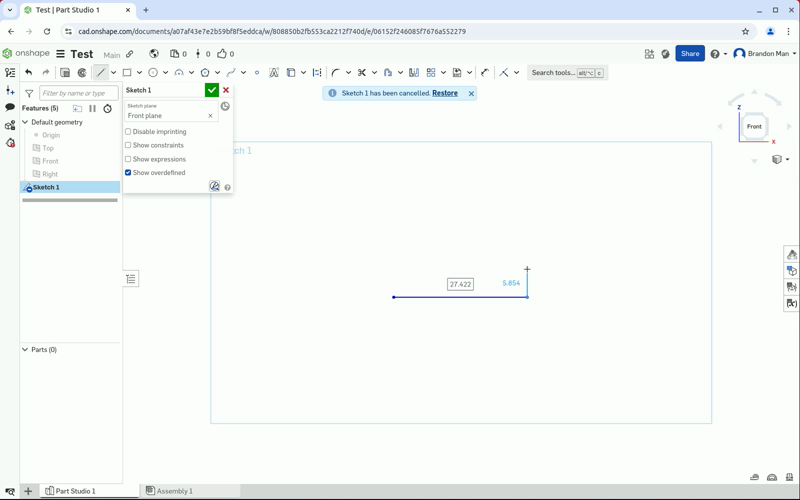
click(527, 268)
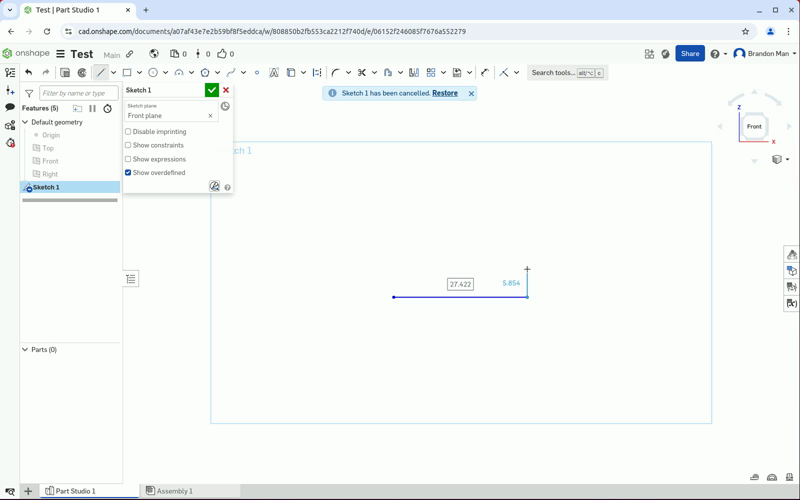
key_up(shift)
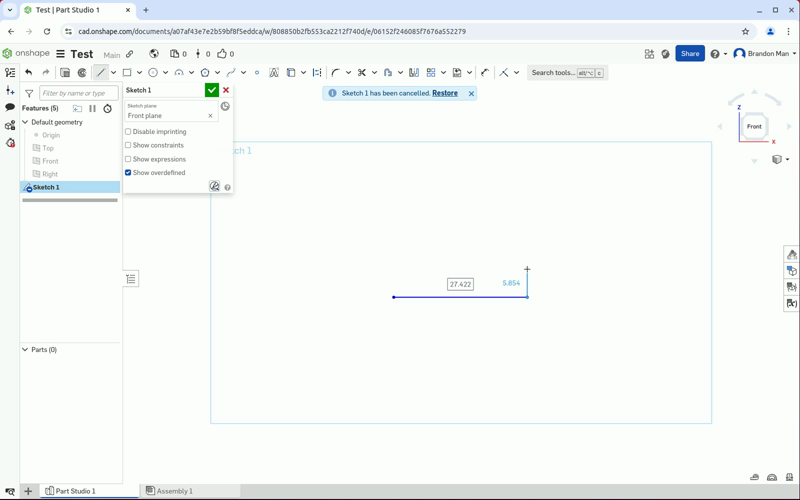
key_down(shift)
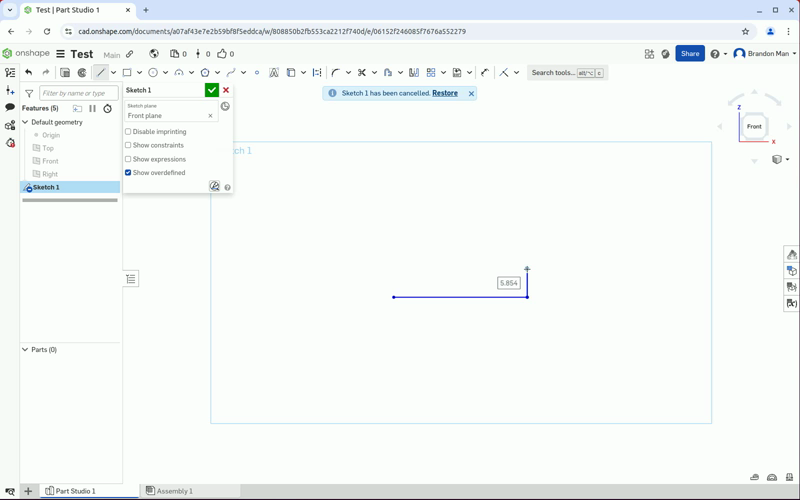
mouse_move(393, 268)
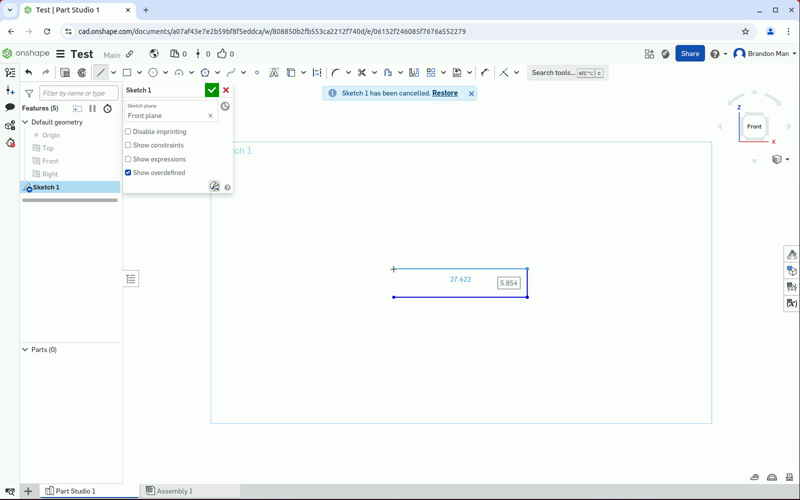
click(393, 268)
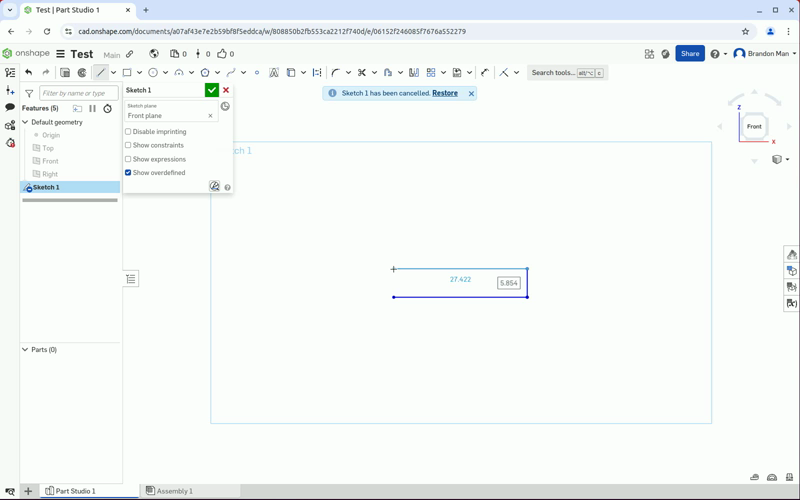
key_up(shift)
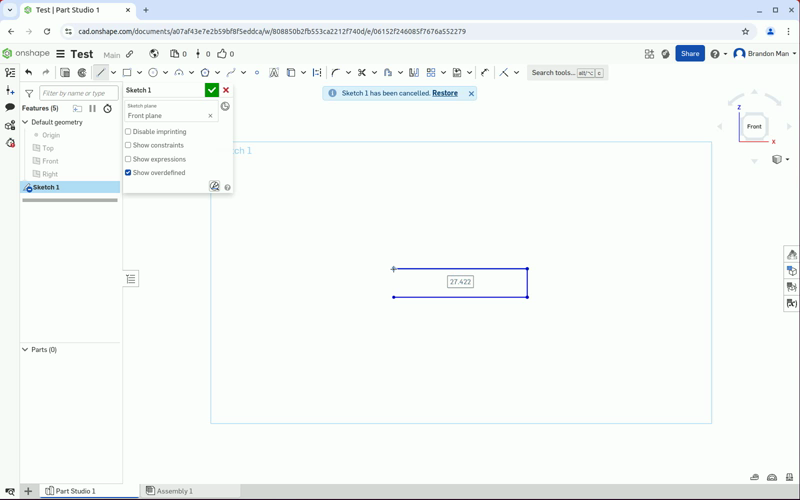
mouse_move(423, 268)
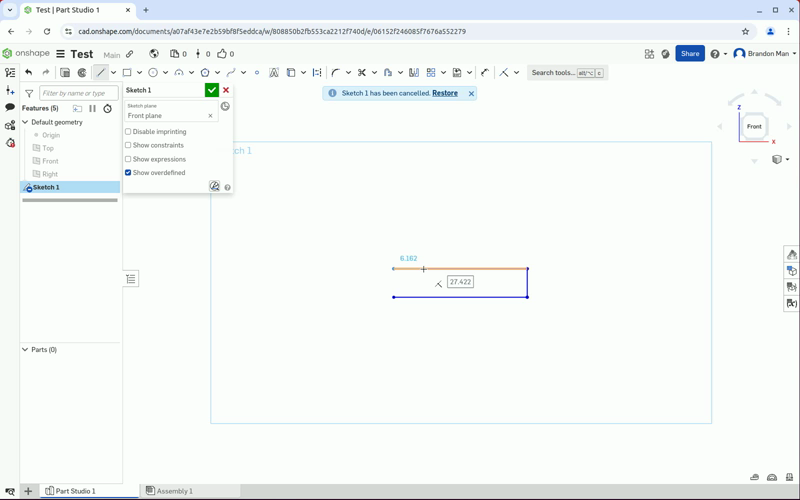
key_down(shift)
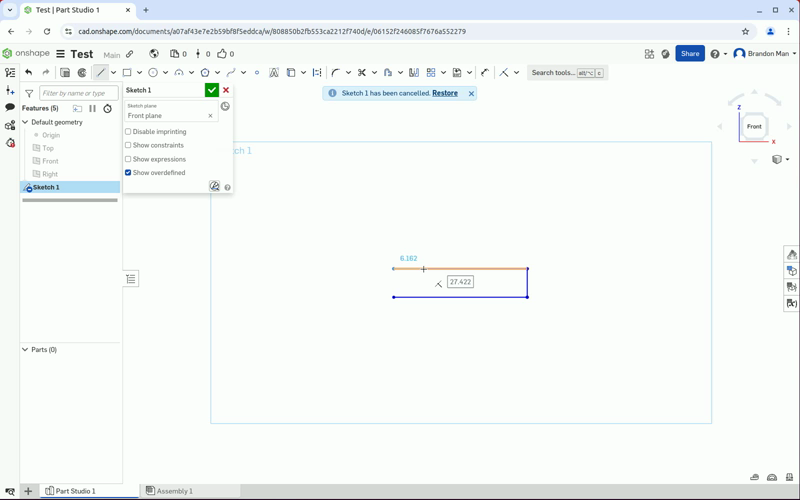
mouse_move(393, 297)
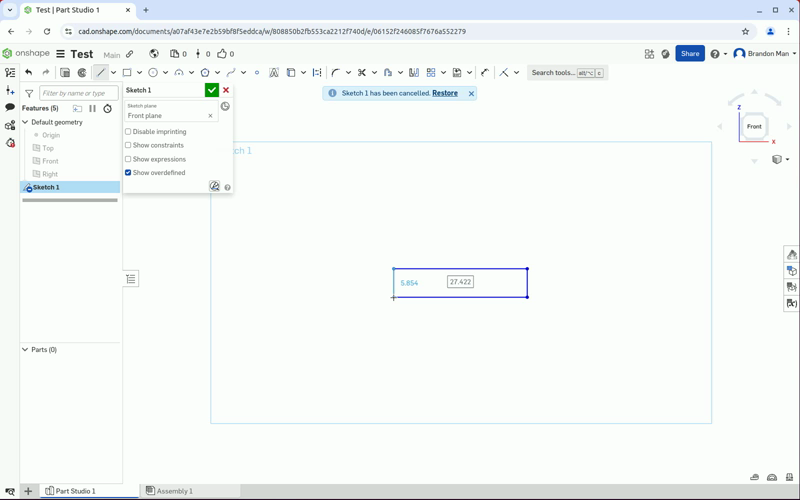
key_up(shift)
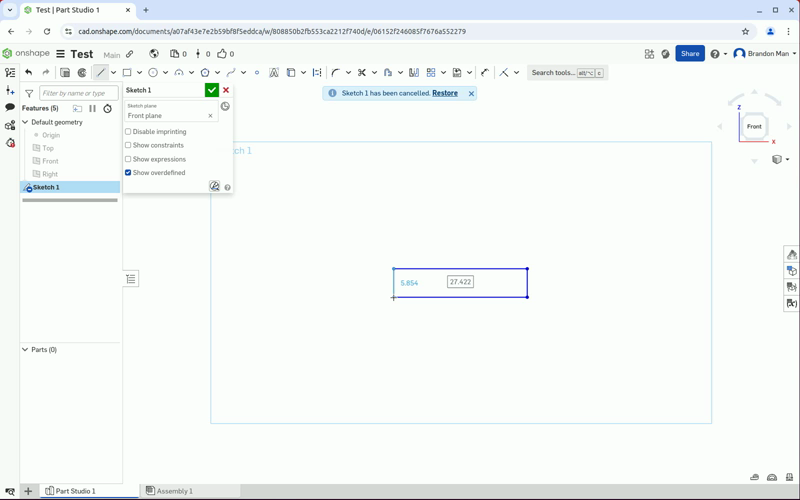
click(393, 297)
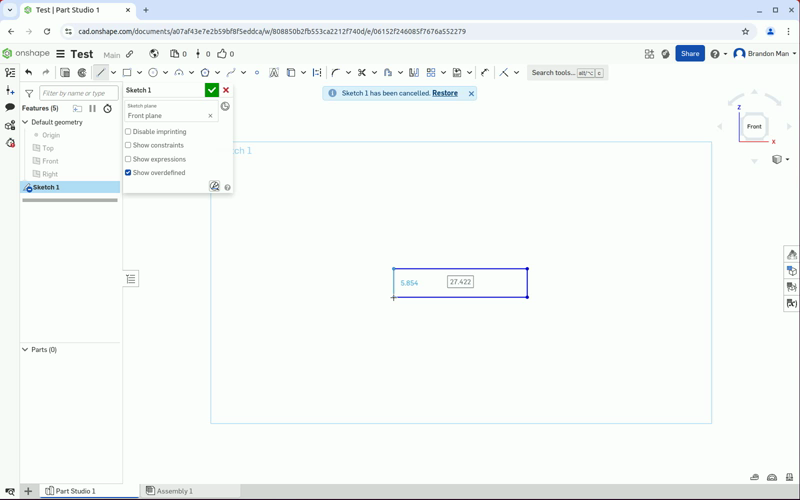
key(esc)
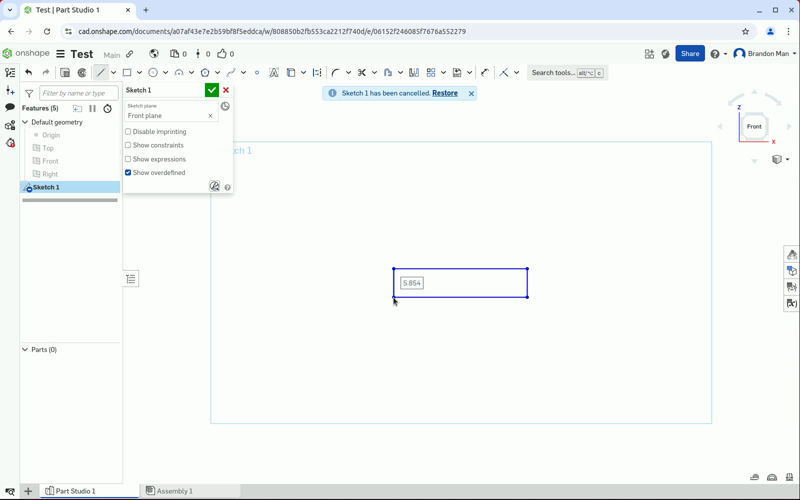
mouse_move(413, 290)
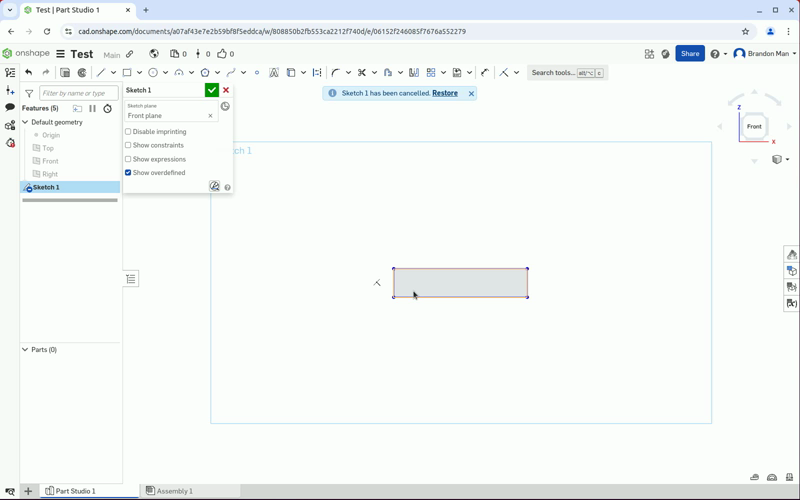
click(413, 290)
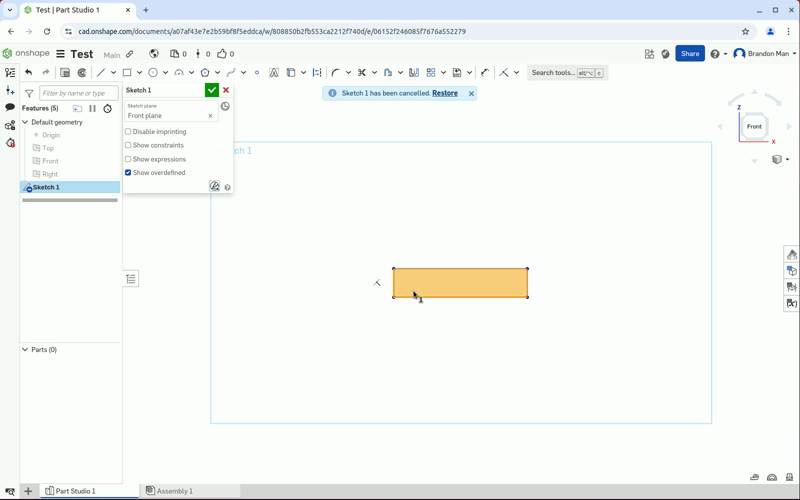
mouse_move(73, 352)
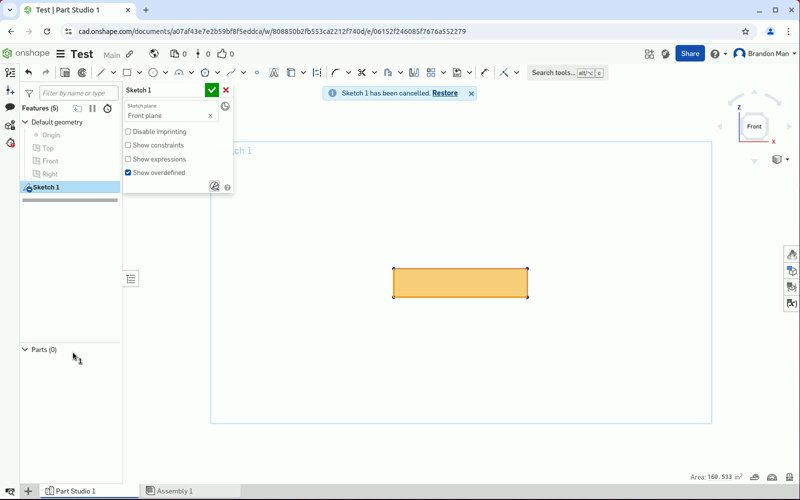
key(shift+y)
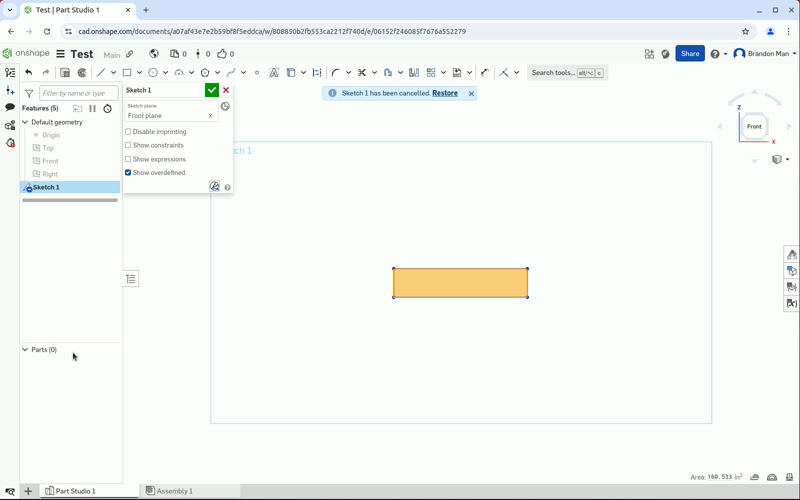
key(shift+e)
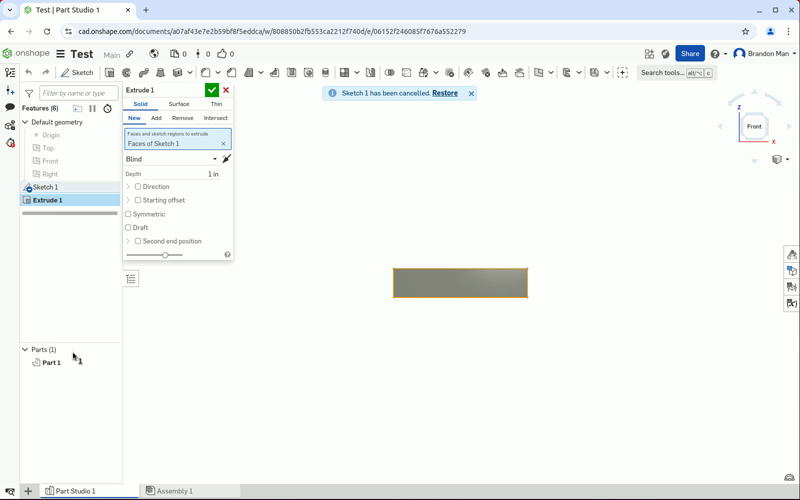
mouse_move(143, 106)
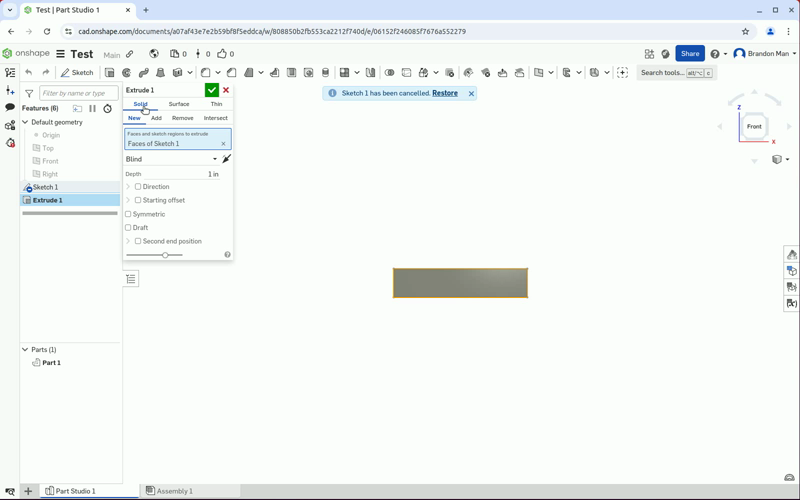
click(143, 106)
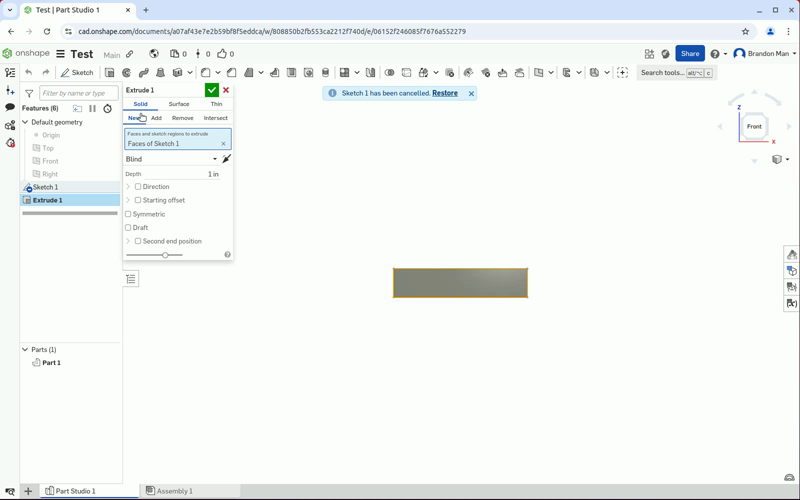
mouse_move(137, 120)
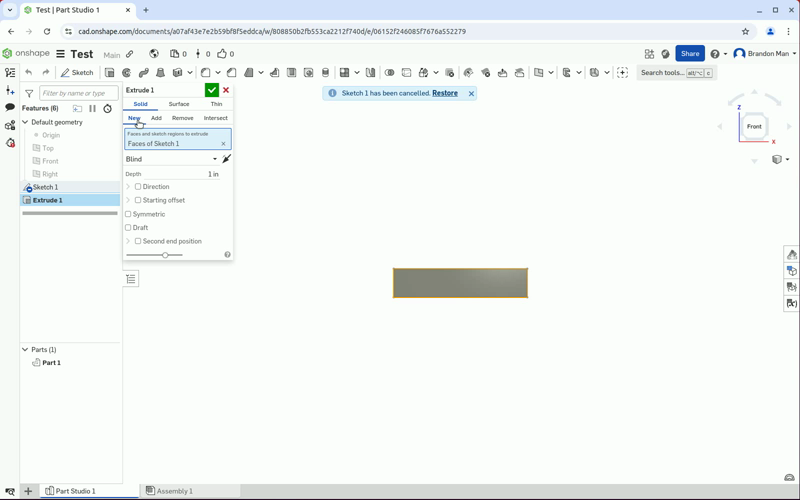
click(137, 120)
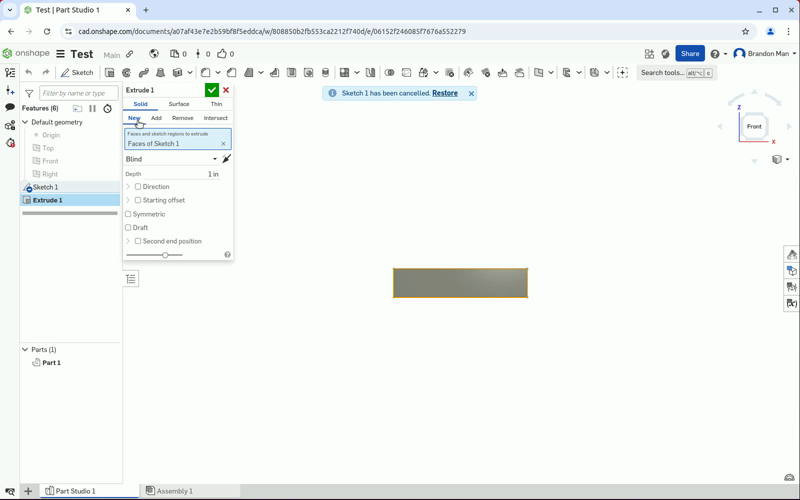
key(tab, 4)
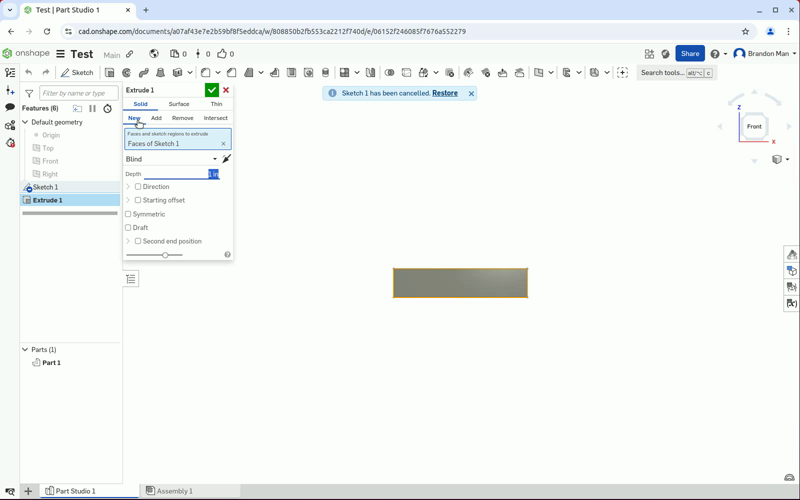
text(5.777)
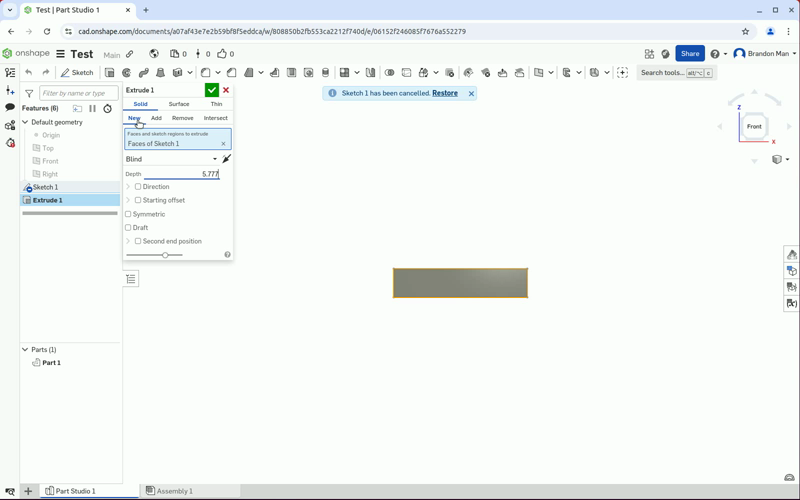
key(enter)
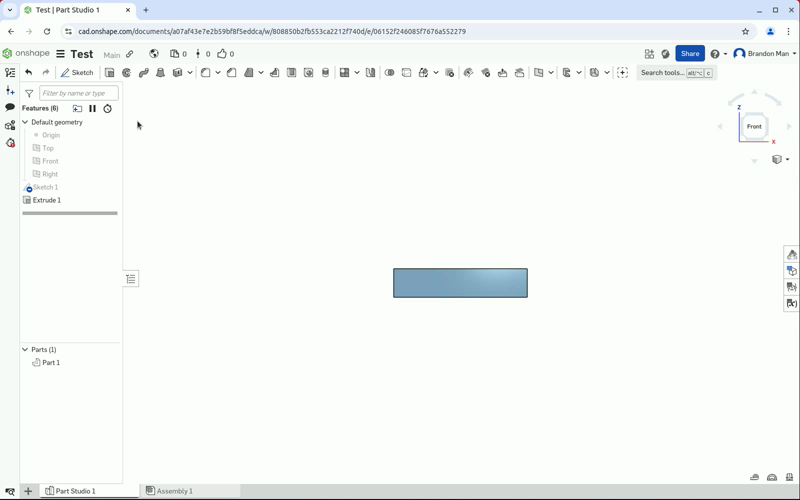
key(shift+h)
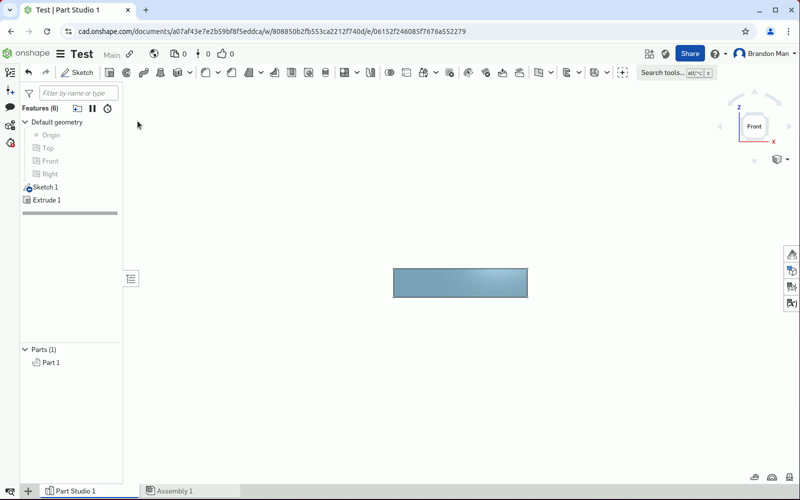
key(shift+h)
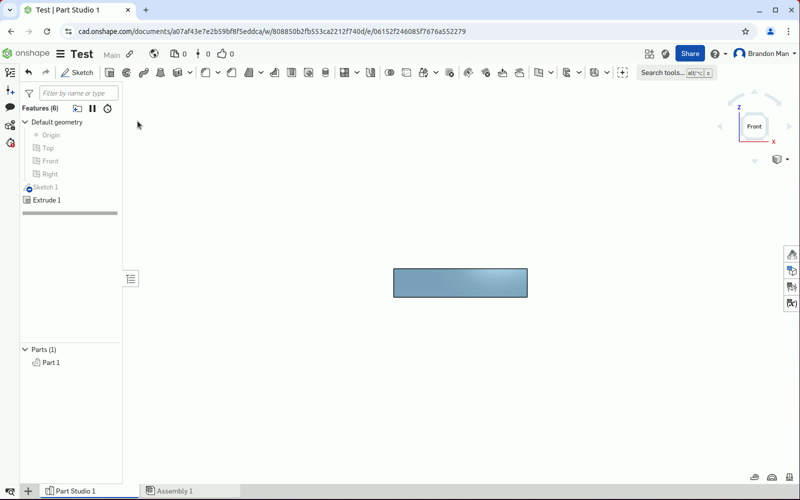
mouse_move(73, 189)
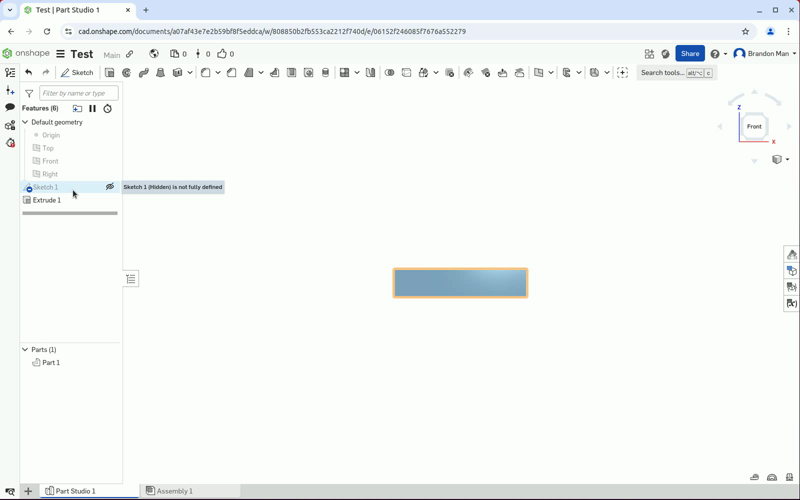
click(73, 189)
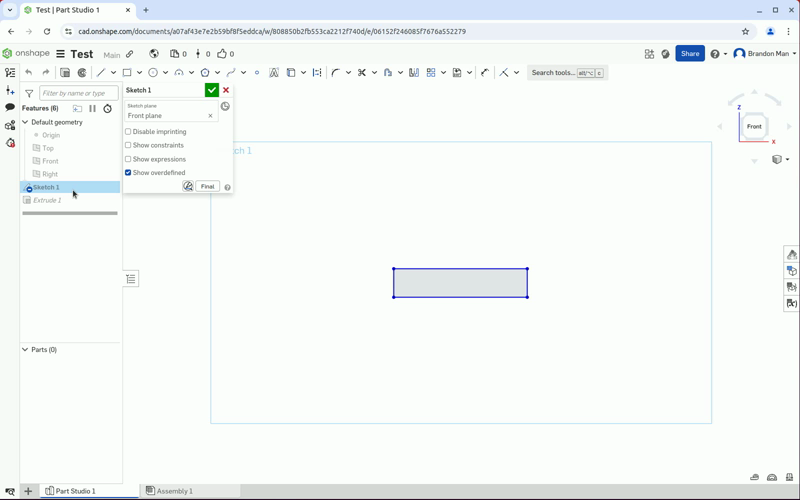
mouse_move(229, 92)
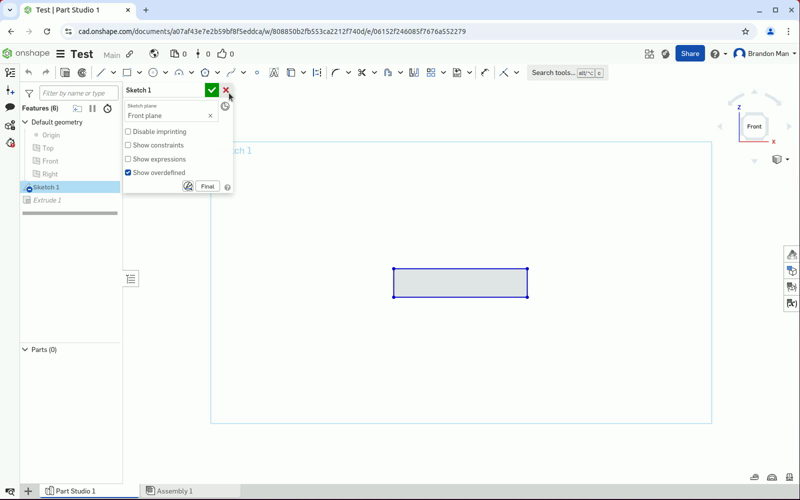
click(229, 92)
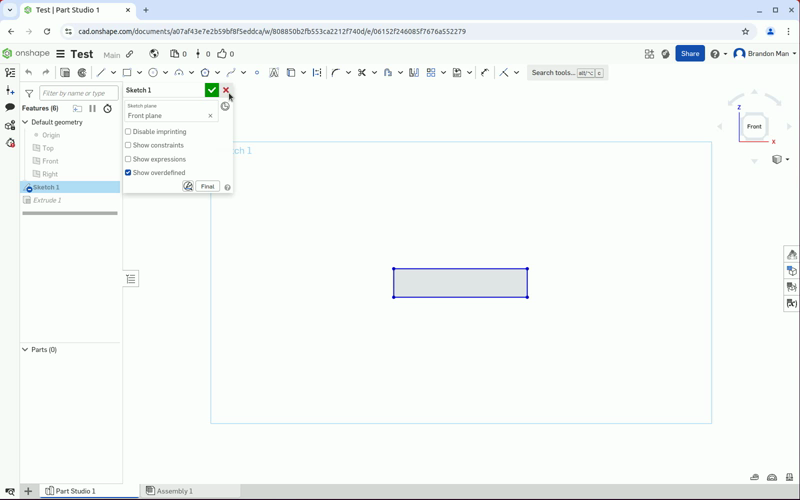
key(shift+s)
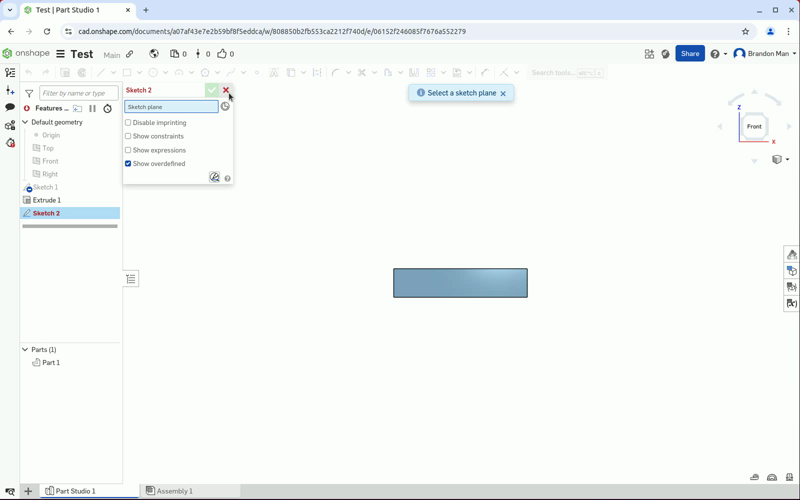
mouse_move(73, 163)
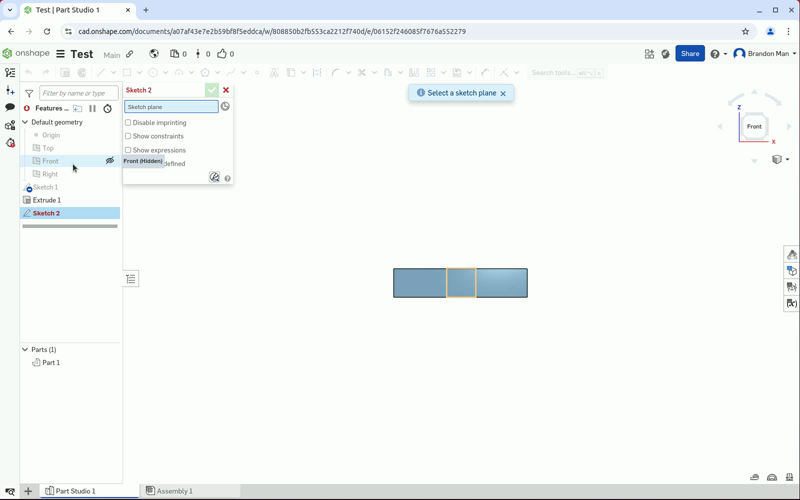
click(73, 163)
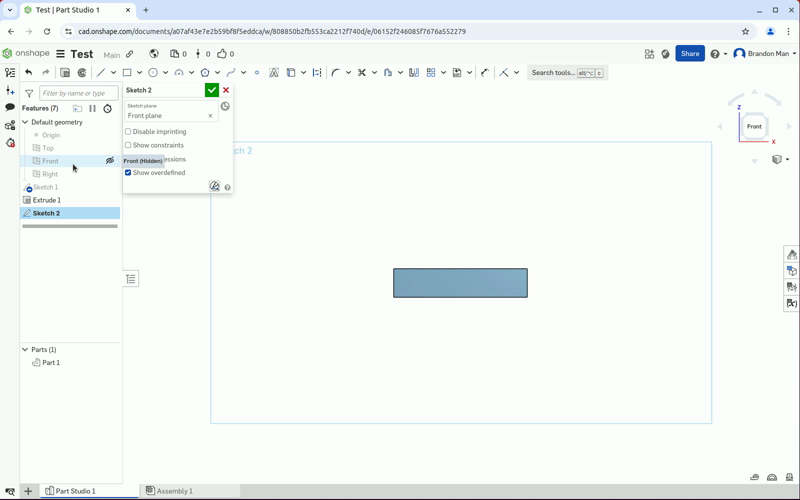
mouse_move(73, 352)
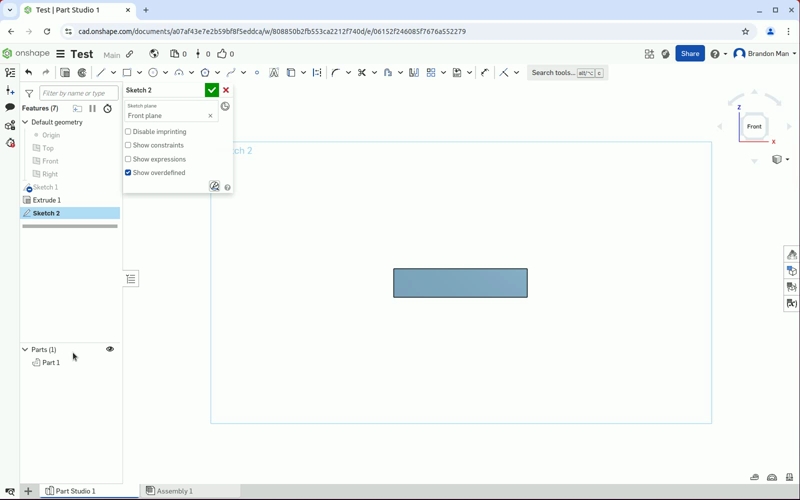
key(y)
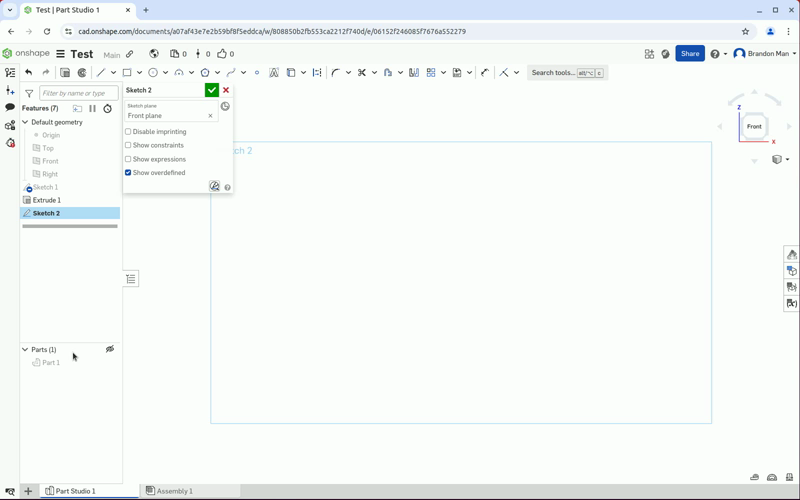
key(l)
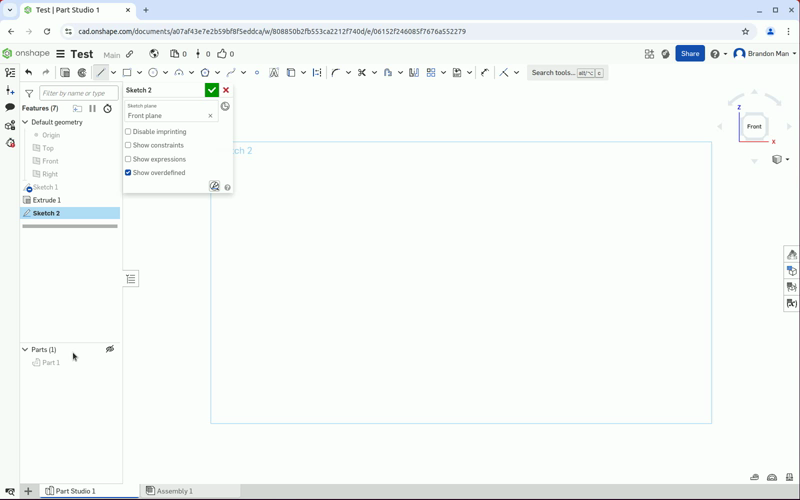
key_down(shift)
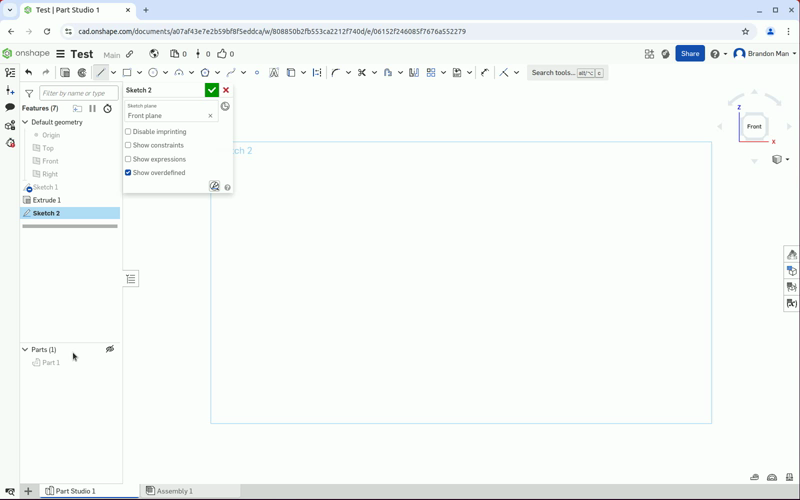
mouse_move(379, 297)
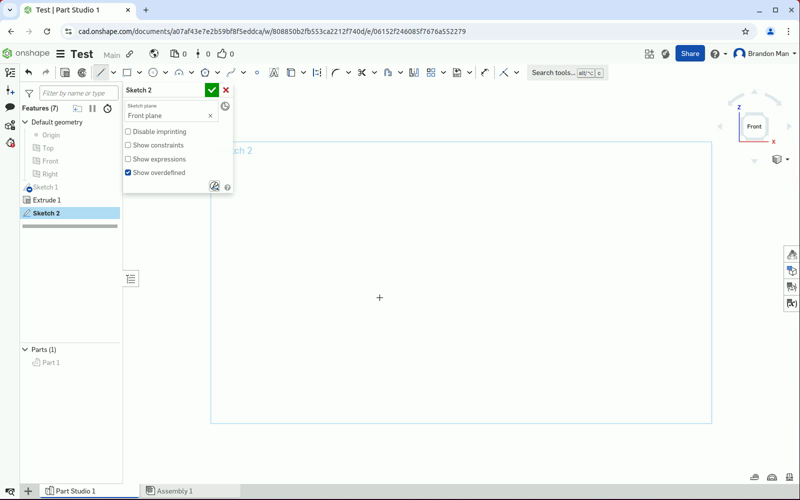
click(379, 297)
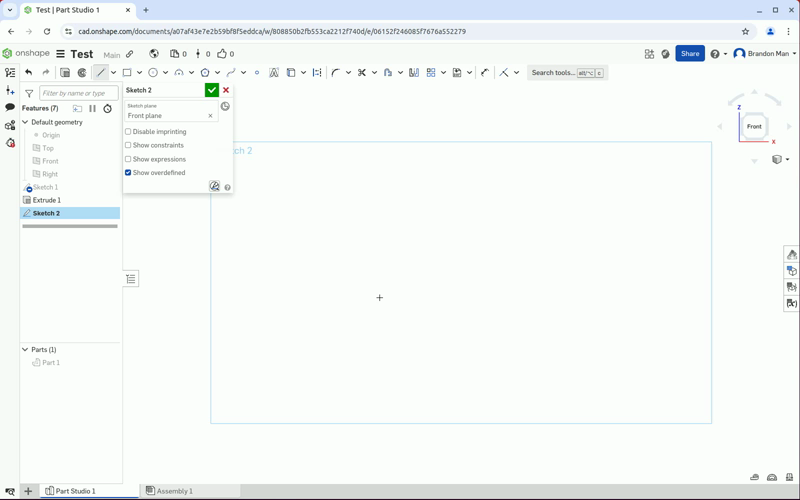
key_up(shift)
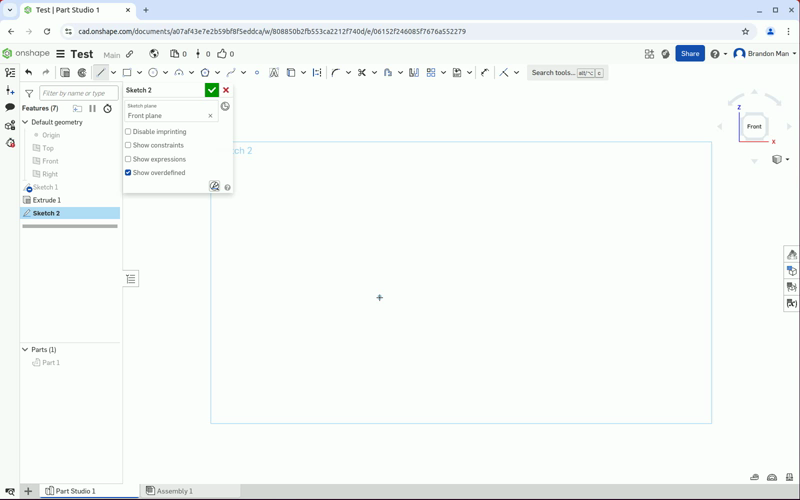
key_down(shift)
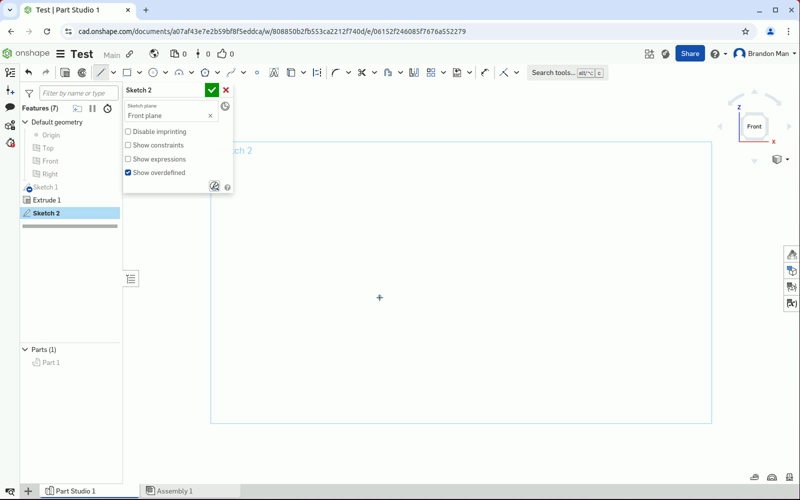
mouse_move(409, 297)
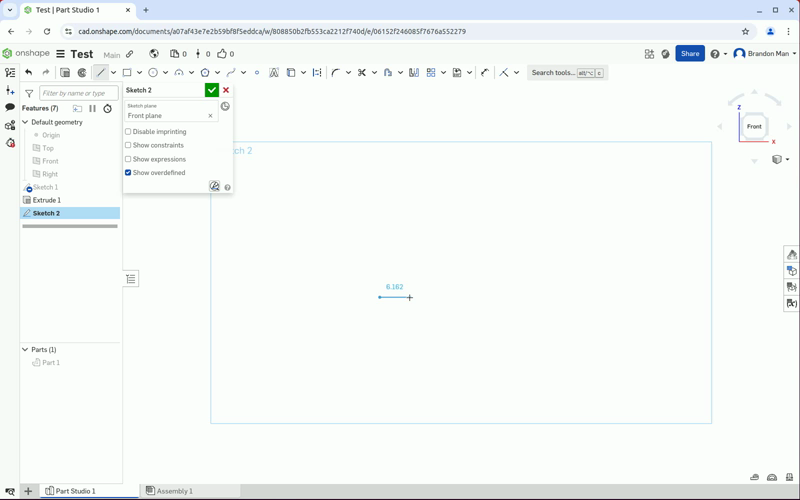
mouse_move(394, 297)
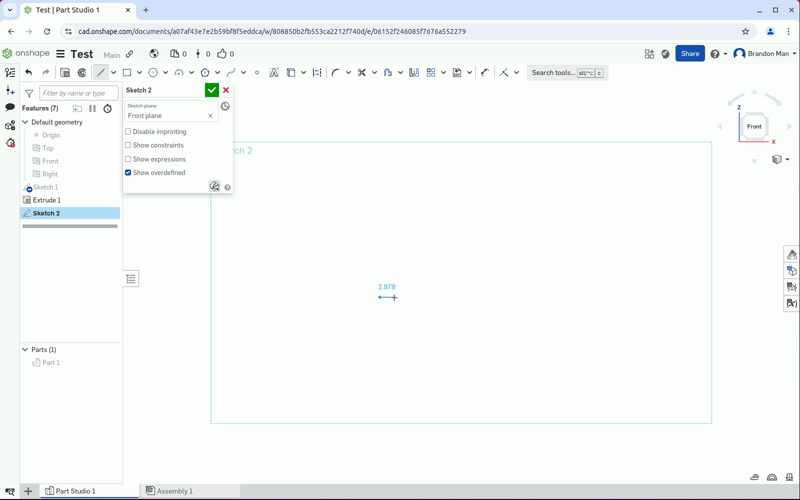
click(394, 297)
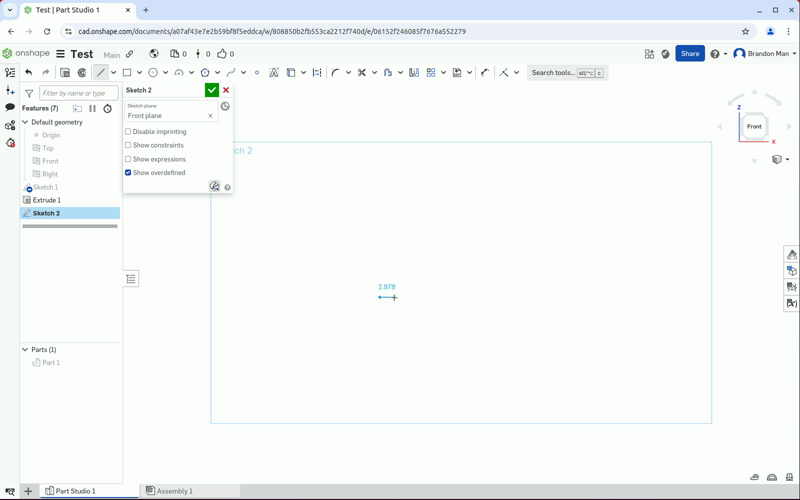
key_up(shift)
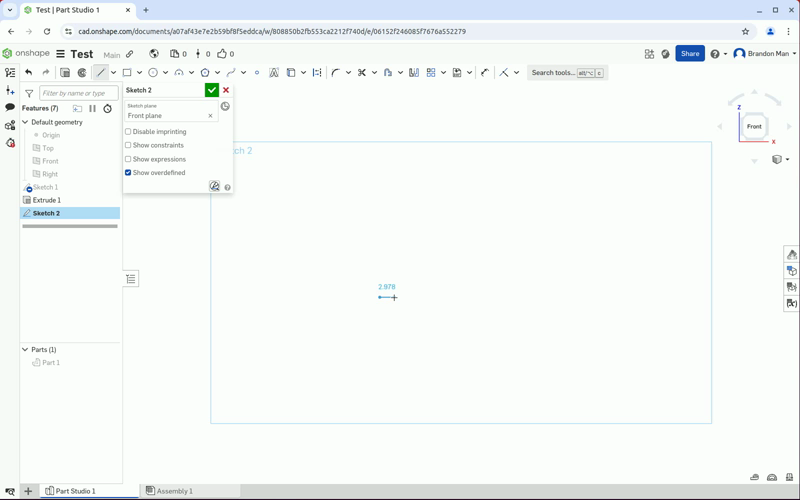
key_down(shift)
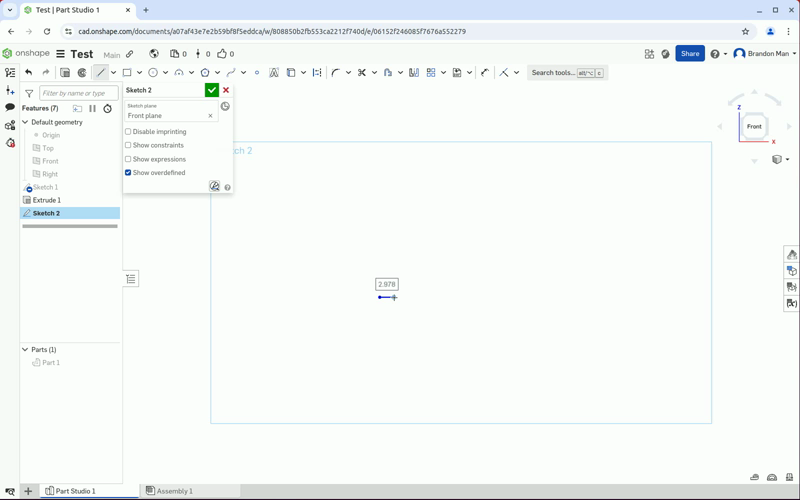
mouse_move(424, 297)
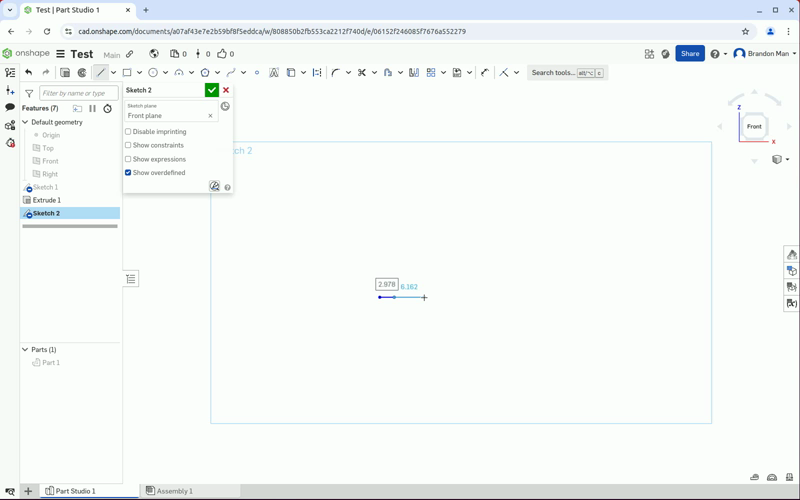
mouse_move(394, 267)
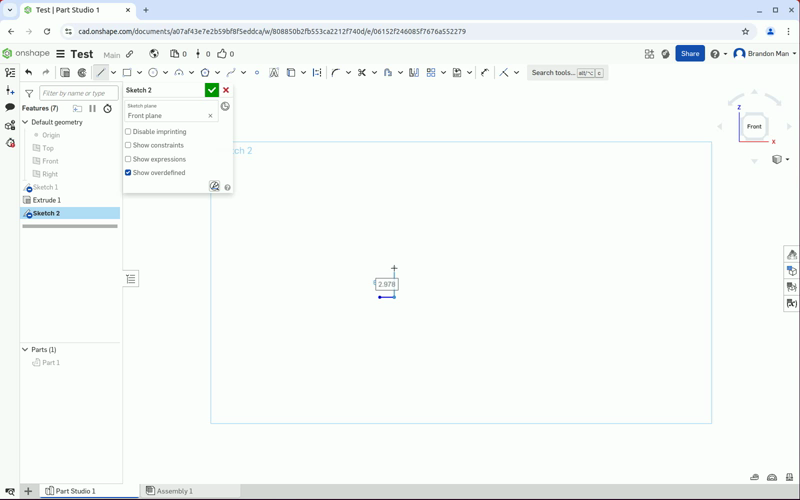
click(394, 267)
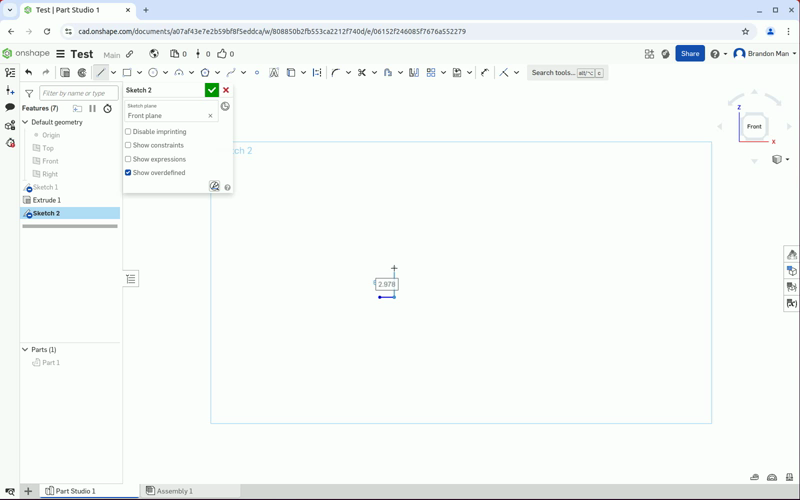
key_up(shift)
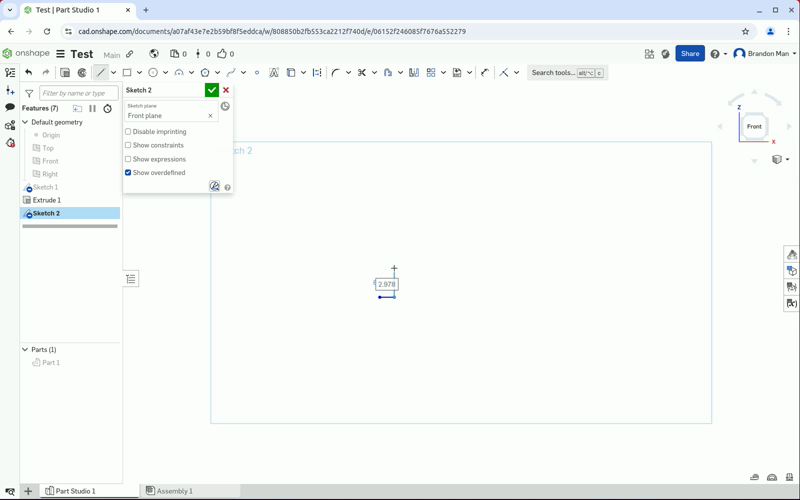
key_down(shift)
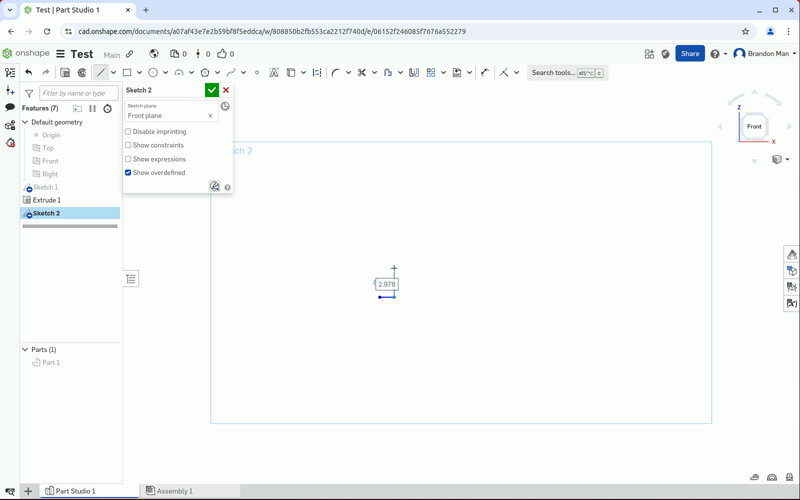
mouse_move(424, 267)
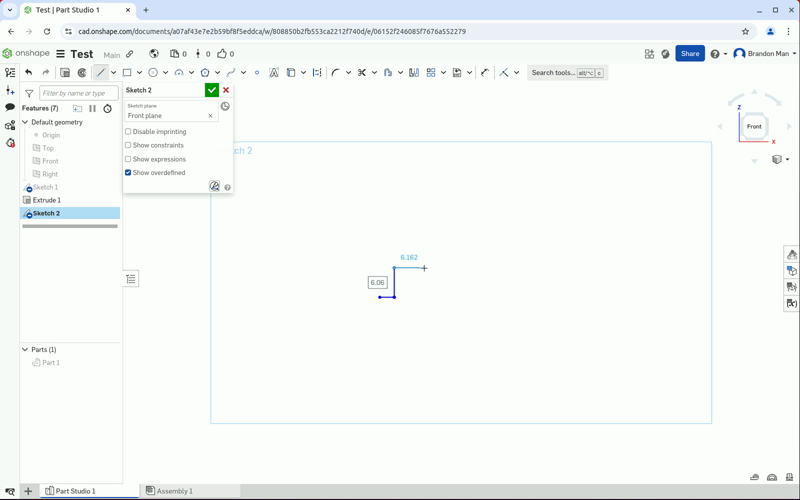
mouse_move(379, 267)
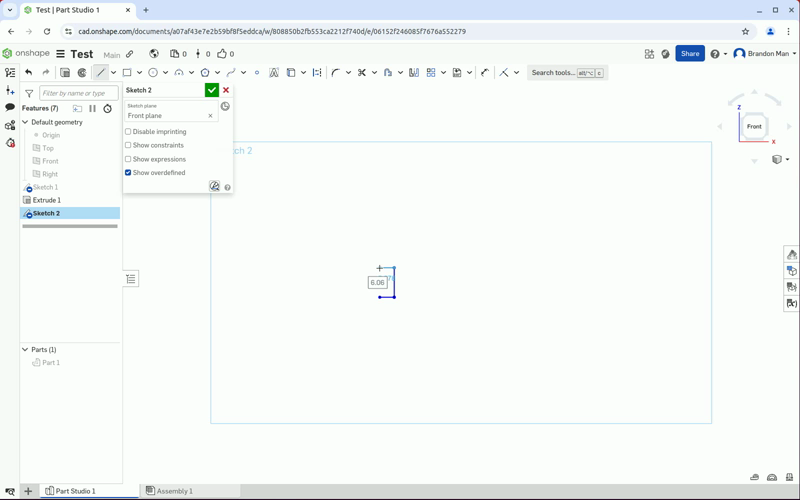
click(379, 267)
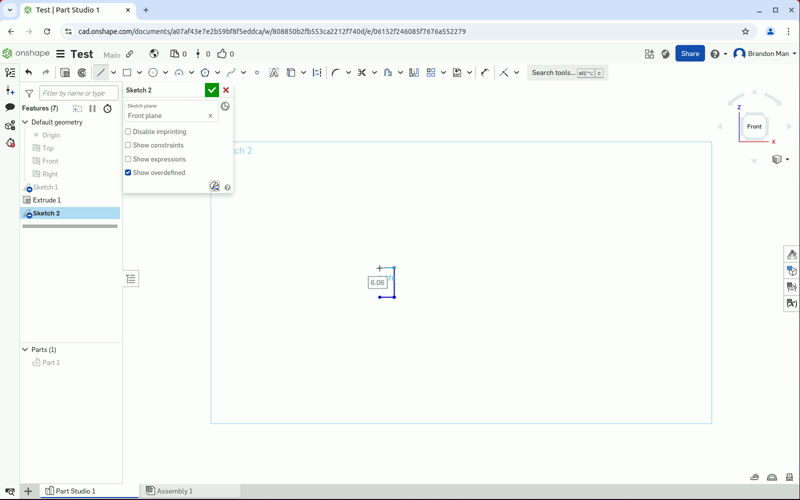
key_up(shift)
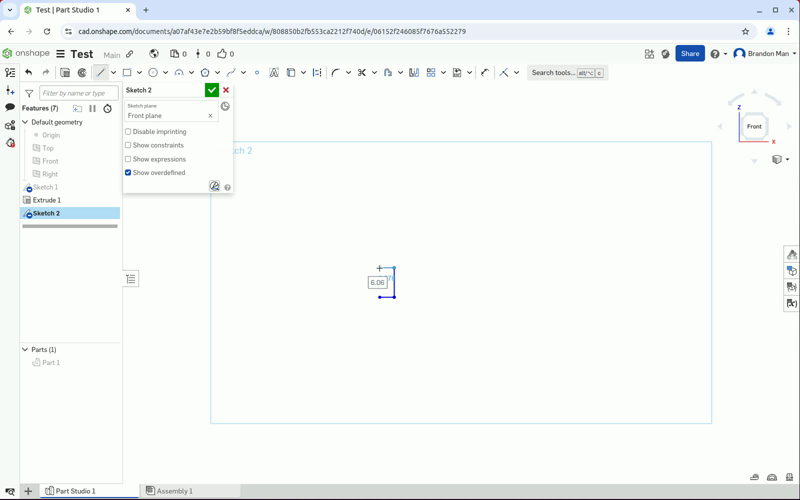
mouse_move(409, 267)
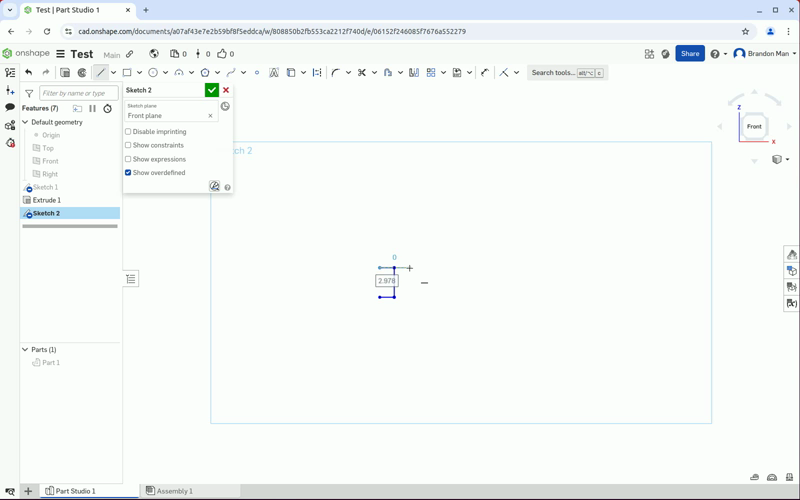
key_down(shift)
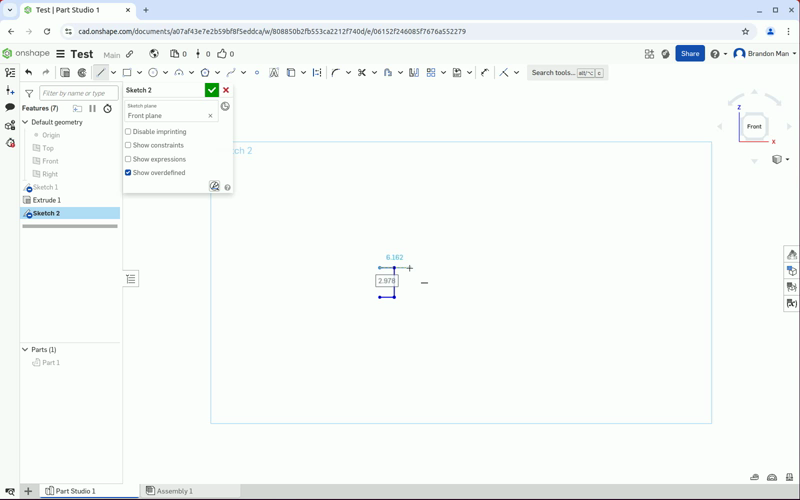
mouse_move(379, 297)
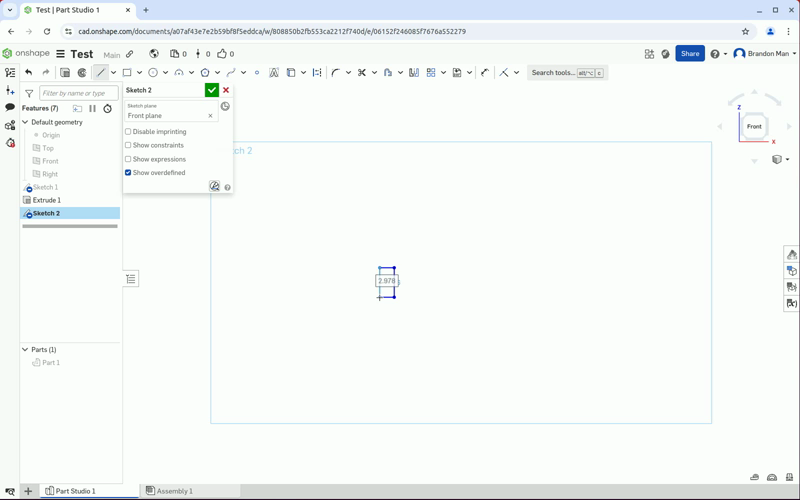
key_up(shift)
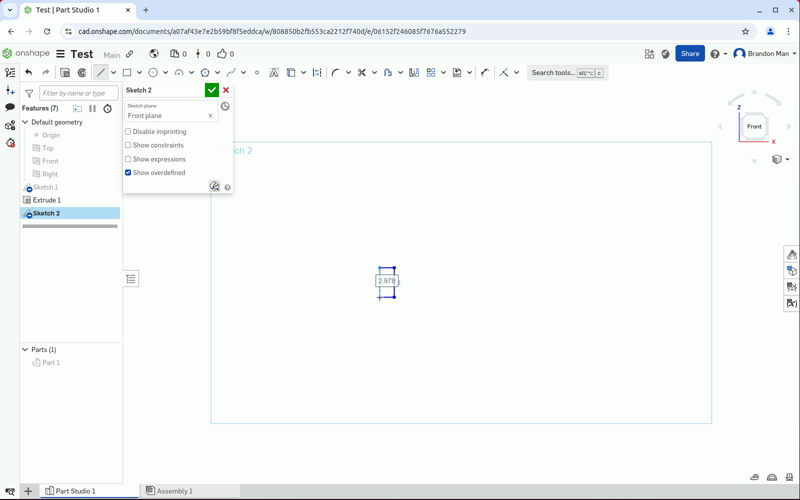
click(379, 297)
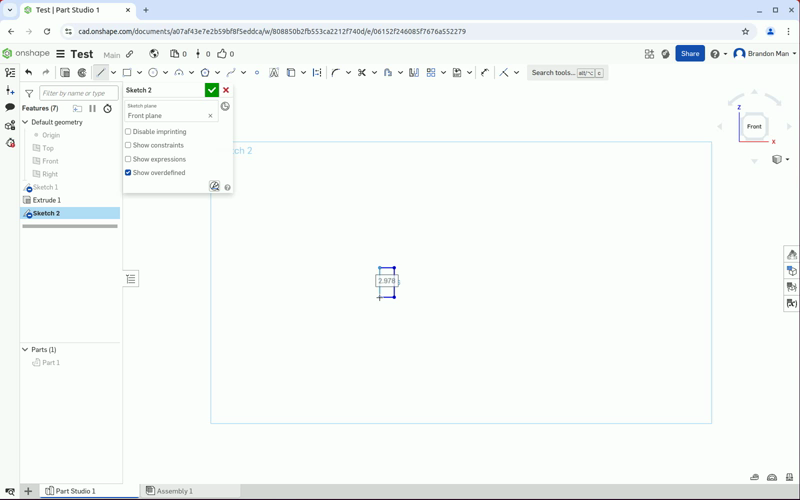
key(esc)
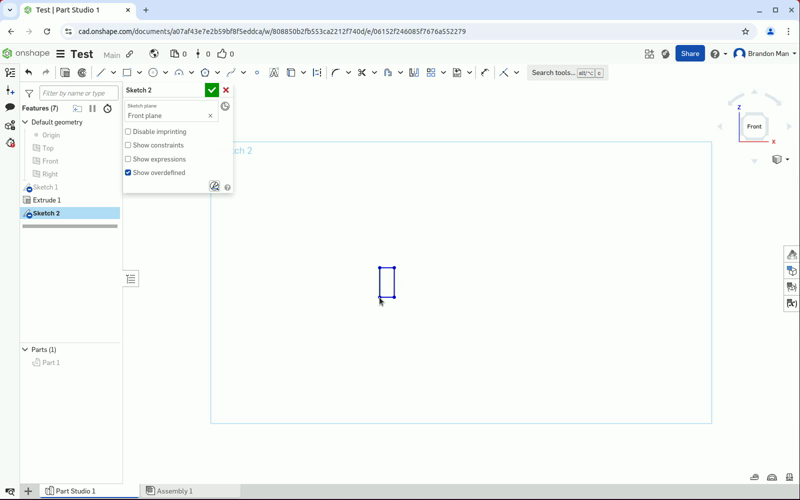
mouse_move(393, 294)
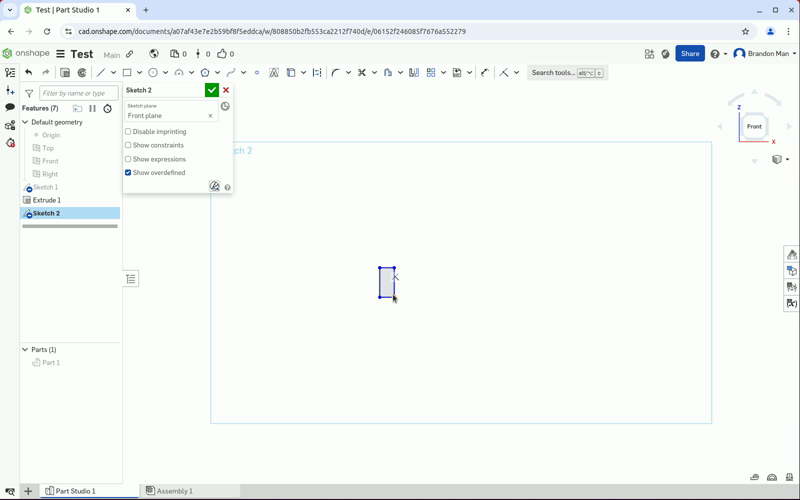
scroll(6)
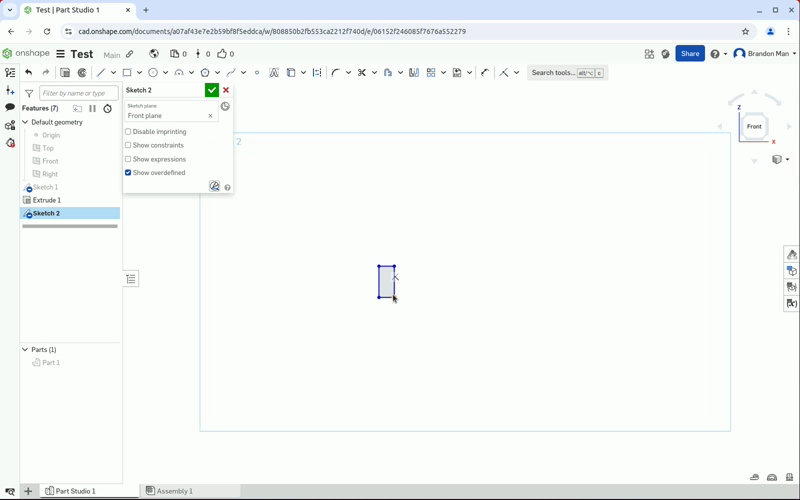
scroll(6)
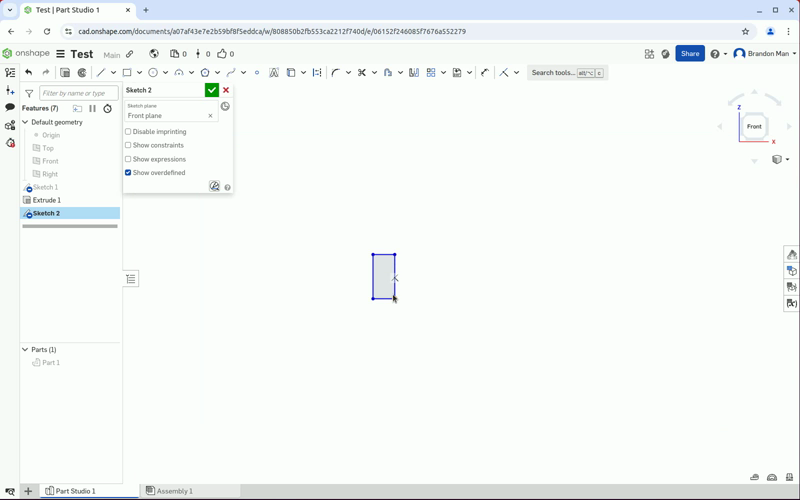
scroll(6)
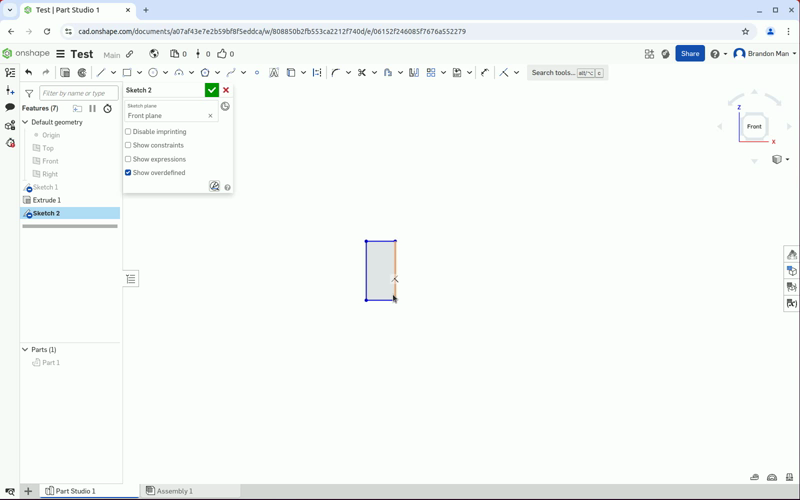
scroll(6)
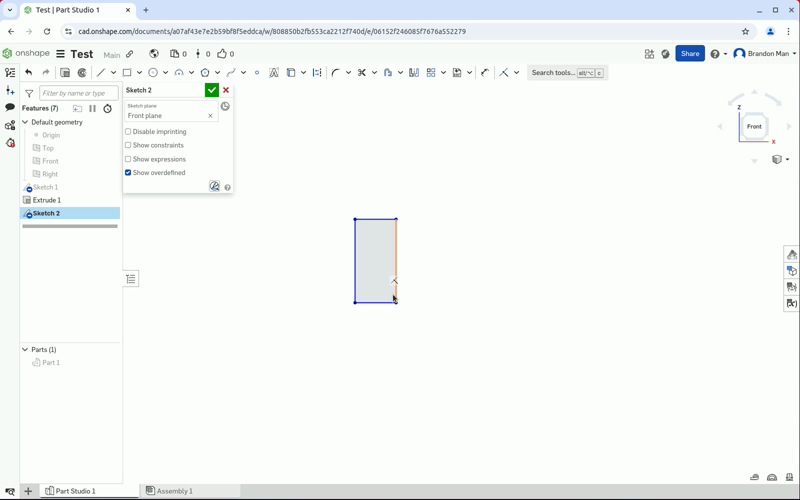
scroll(6)
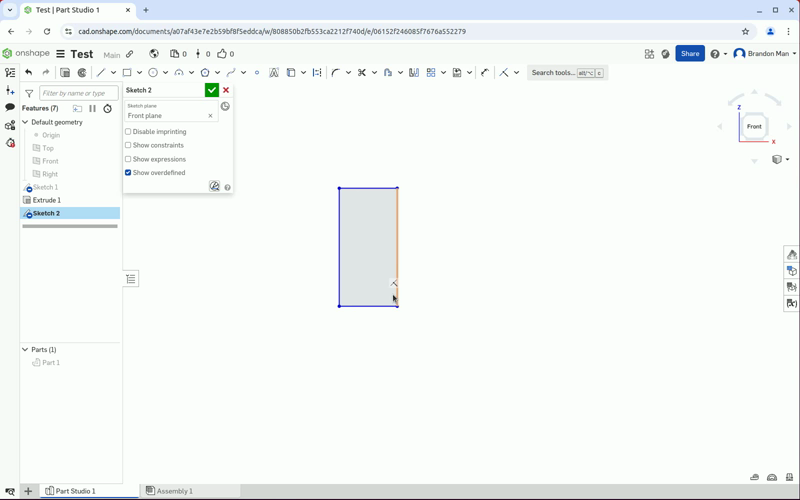
scroll(6)
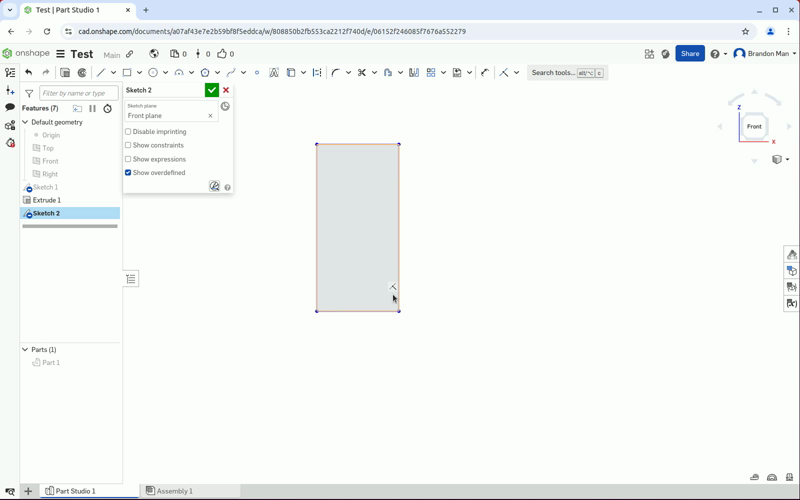
scroll(6)
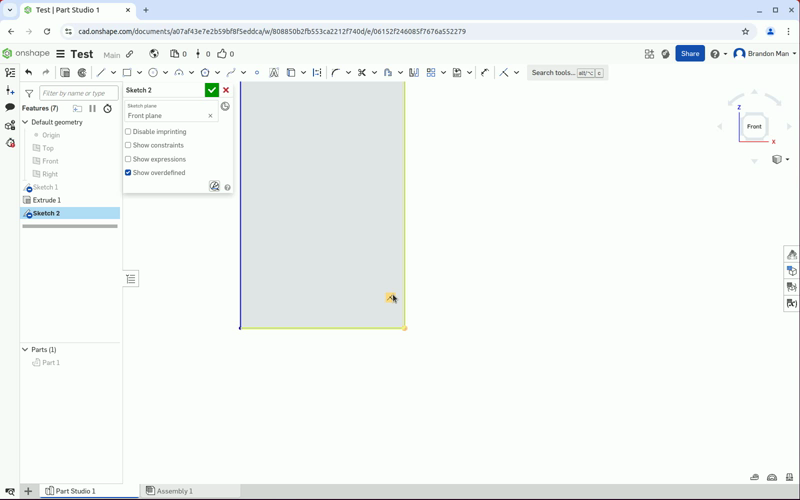
click(393, 294)
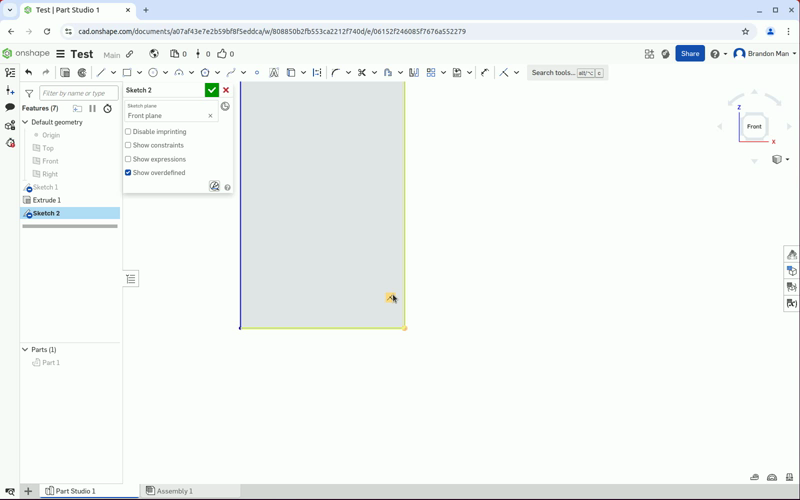
scroll(-6)
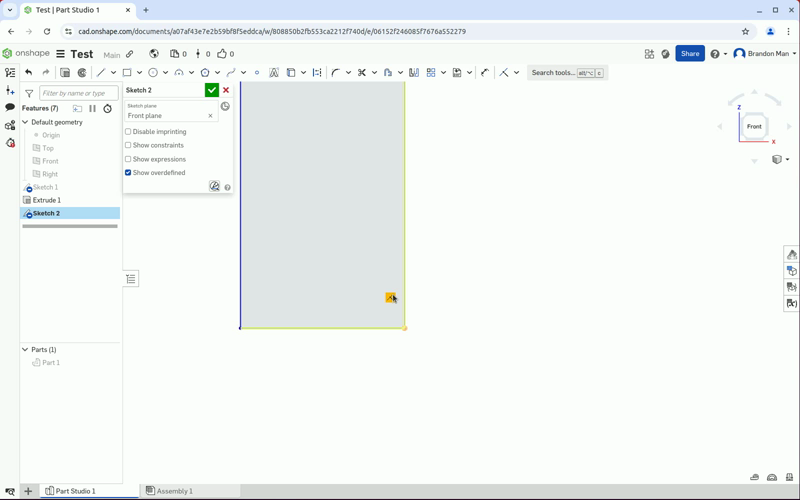
scroll(-6)
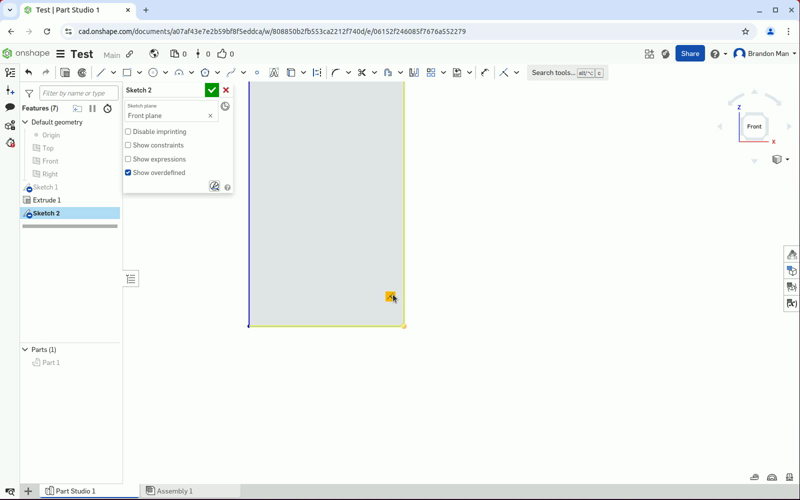
scroll(-6)
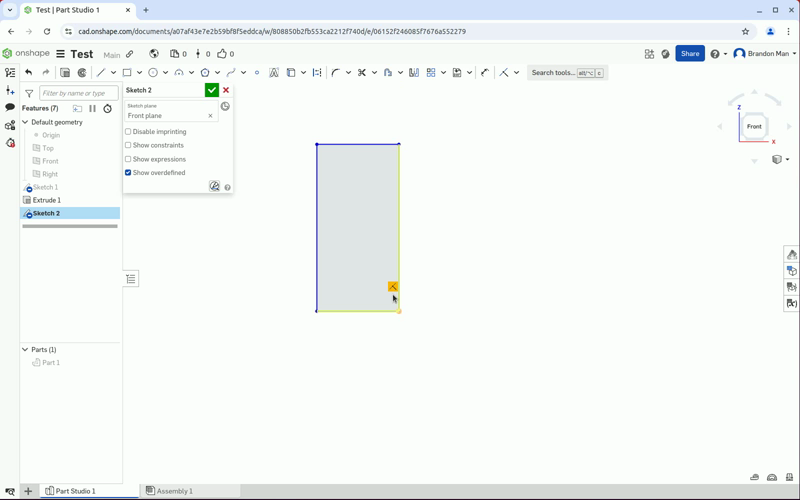
scroll(-6)
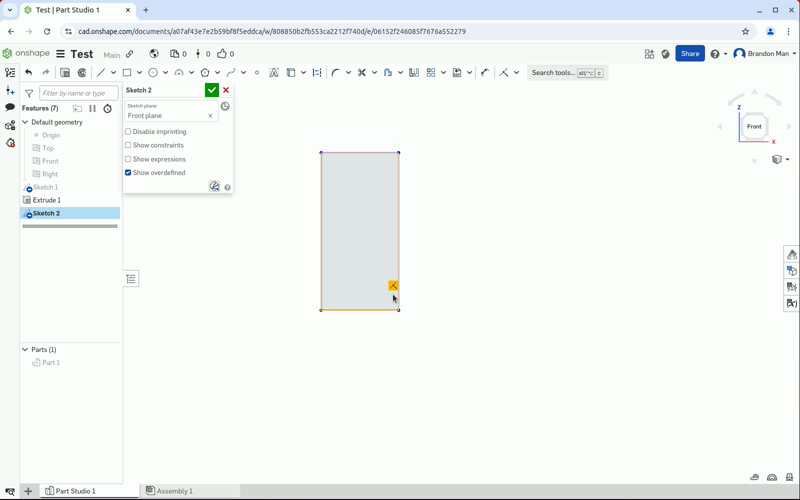
scroll(-6)
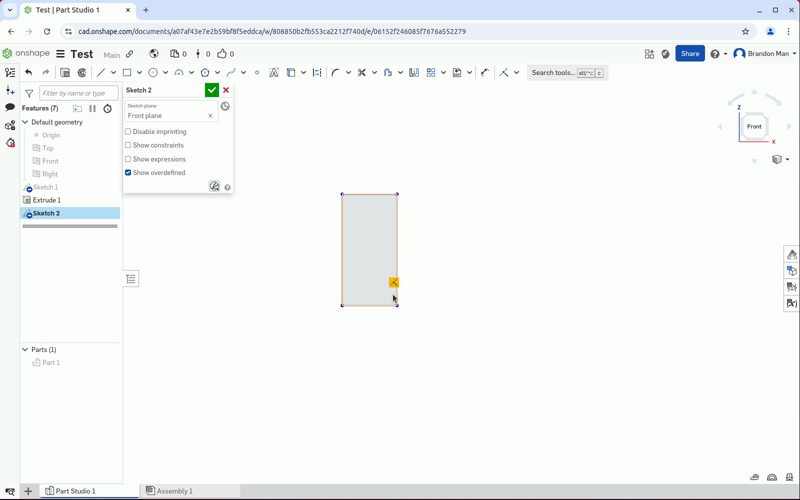
scroll(-6)
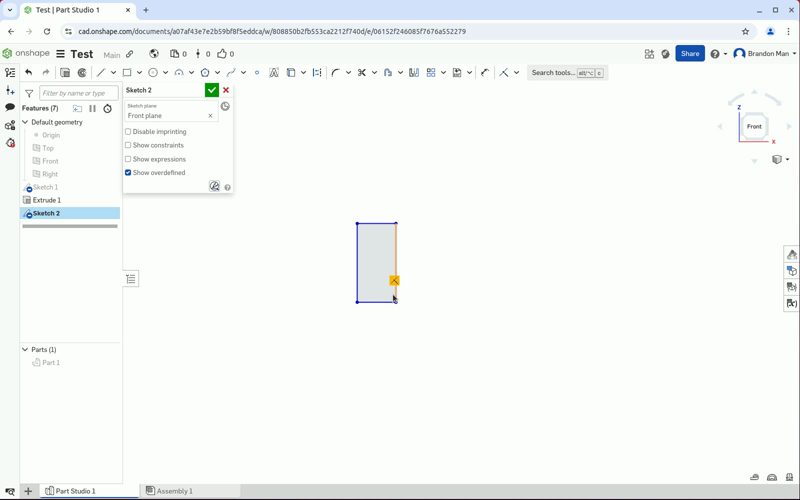
scroll(-6)
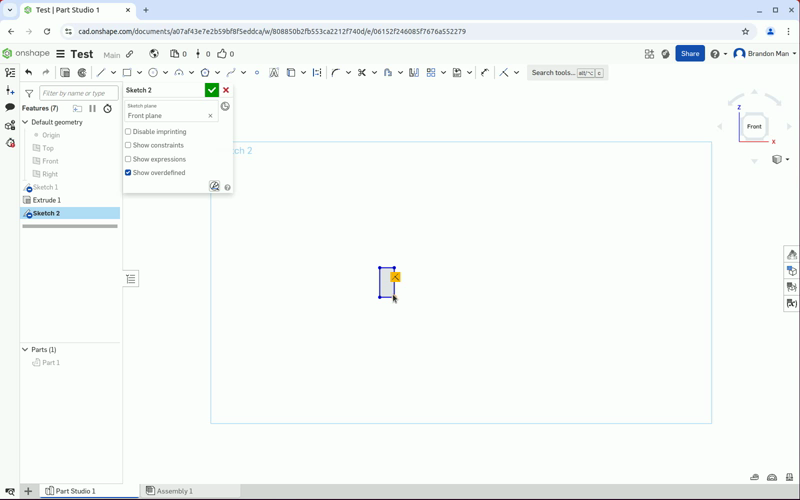
mouse_move(73, 352)
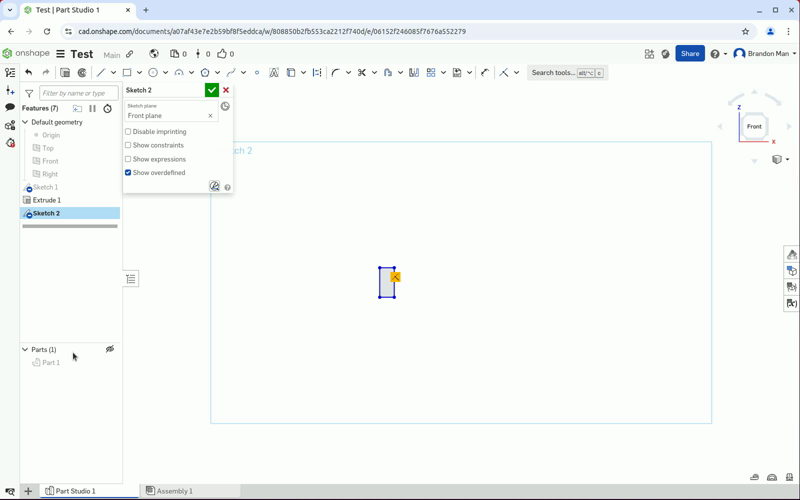
key(shift+y)
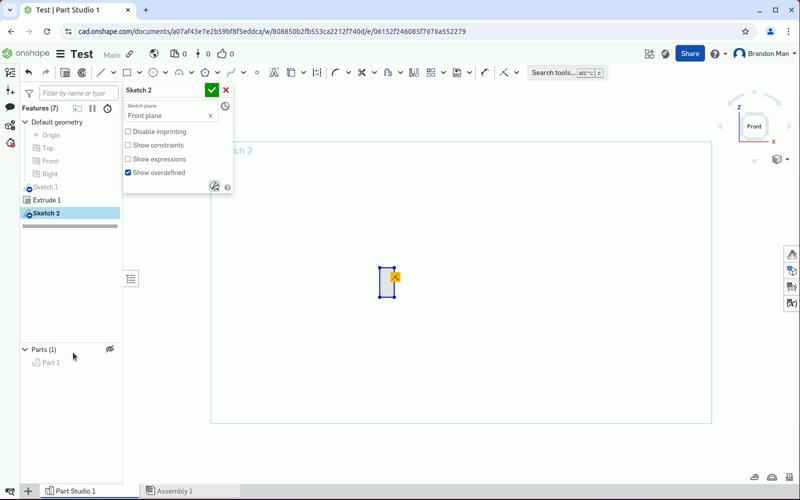
key(shift+e)
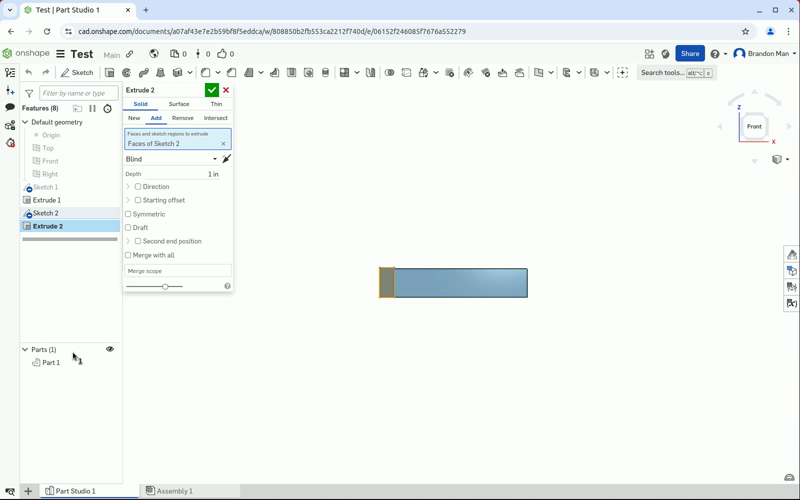
mouse_move(143, 106)
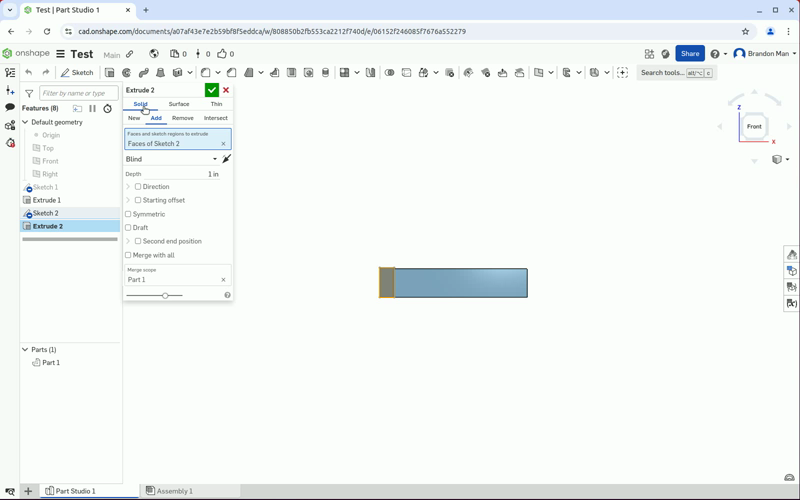
click(143, 106)
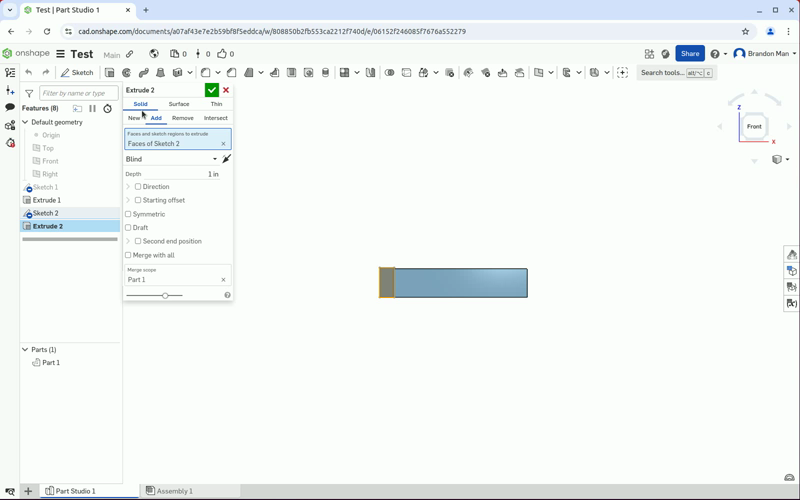
mouse_move(137, 120)
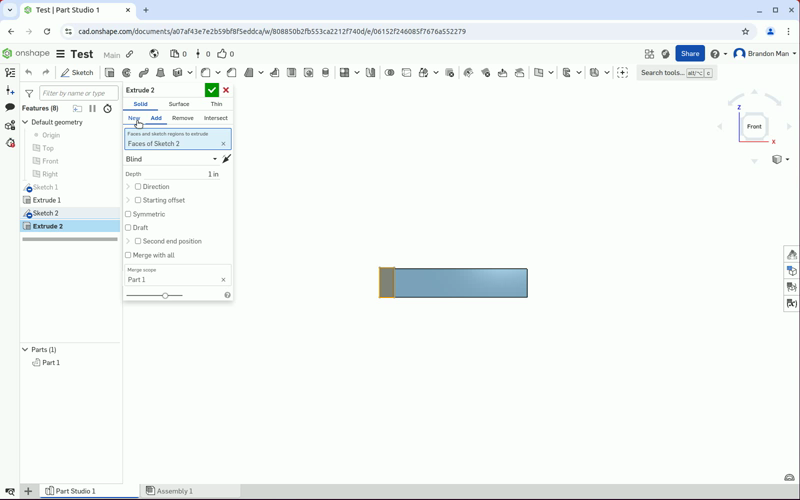
click(137, 120)
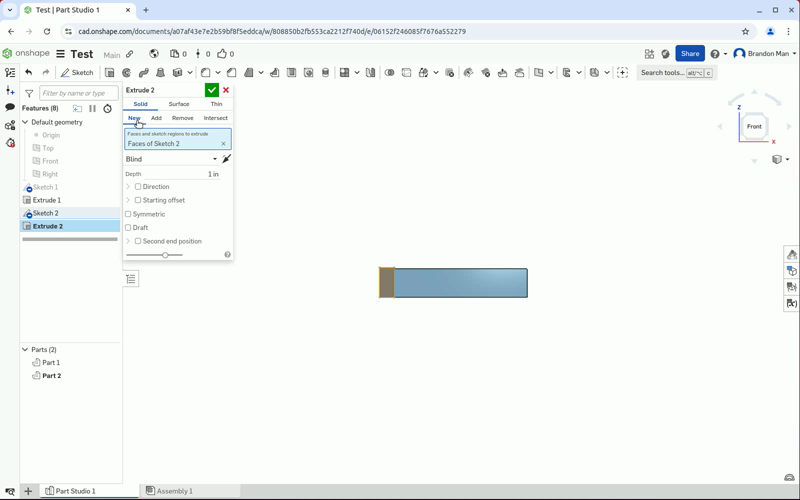
key(tab, 4)
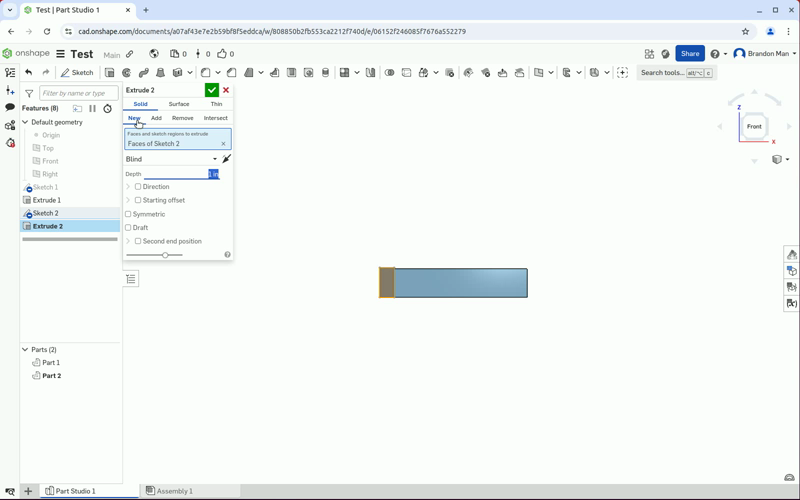
text(23.108)
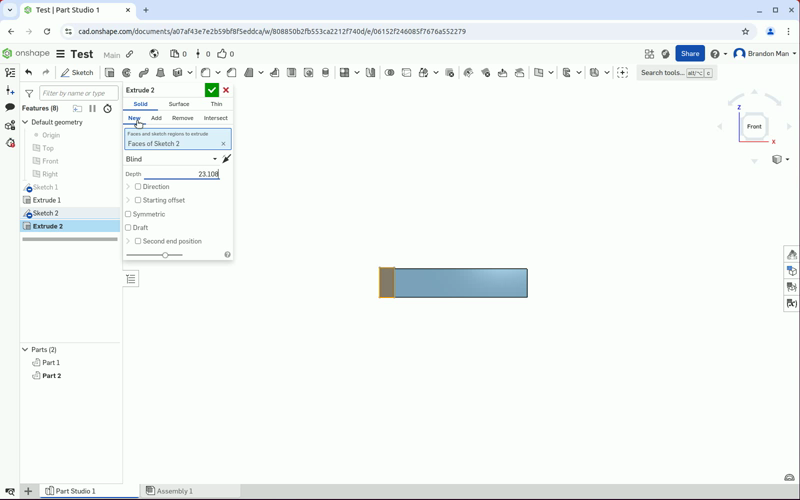
key(enter)
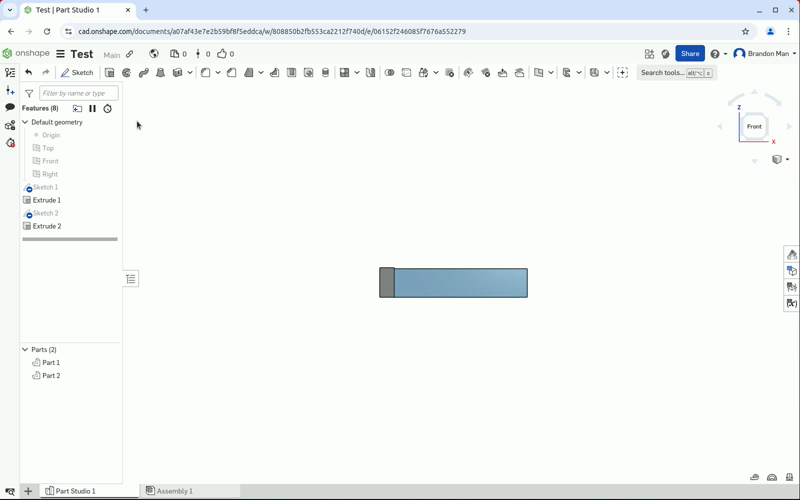
key(shift+h)
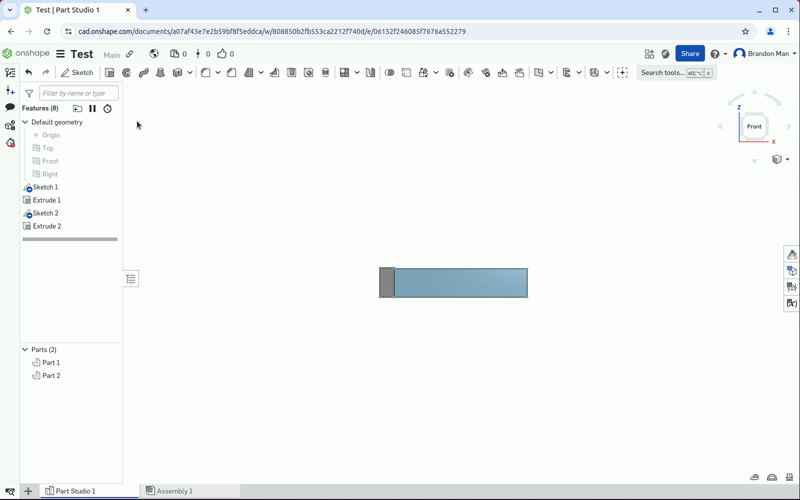
key(shift+h)
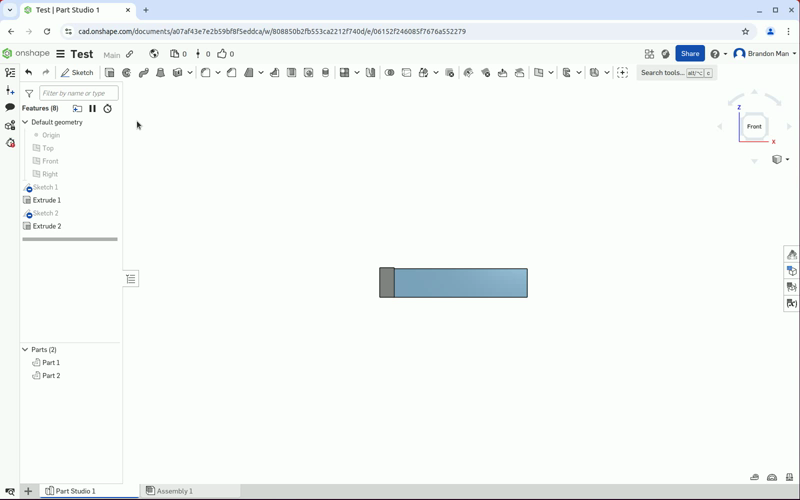
mouse_move(73, 189)
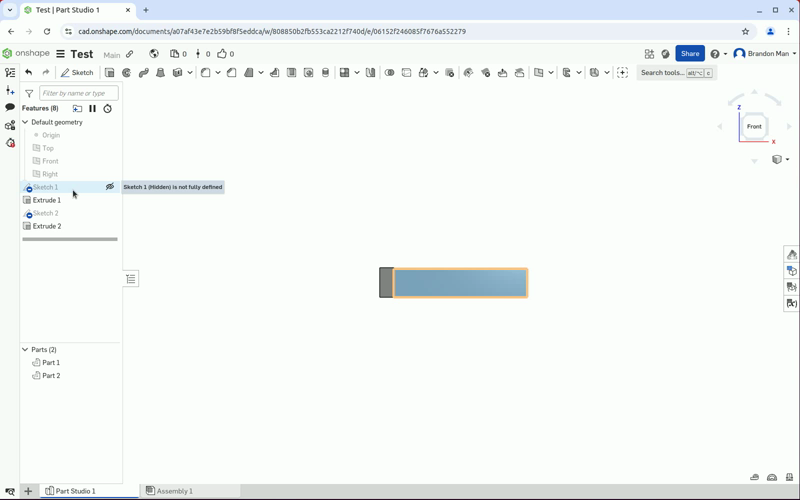
click(73, 189)
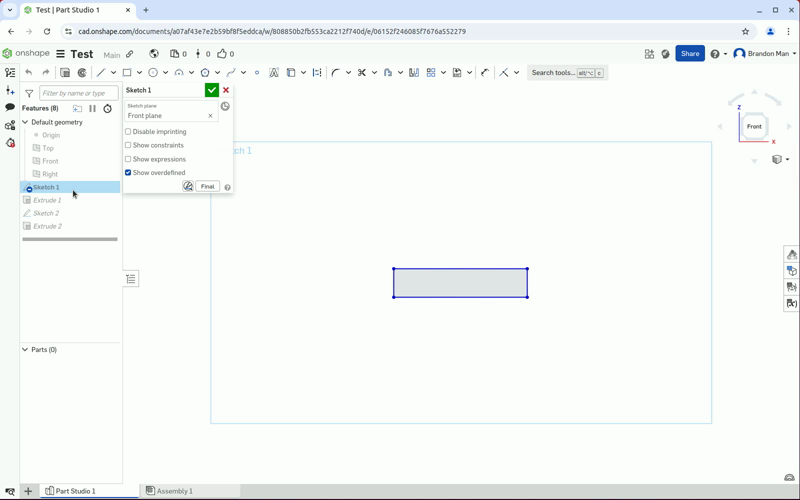
mouse_move(229, 92)
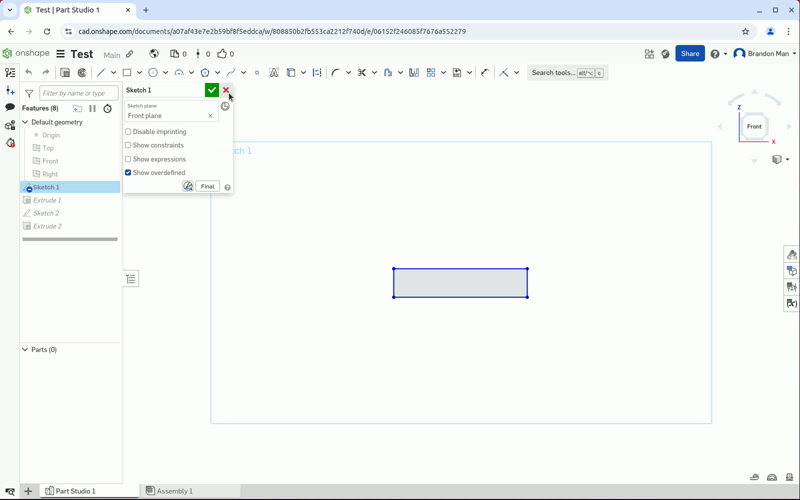
click(229, 92)
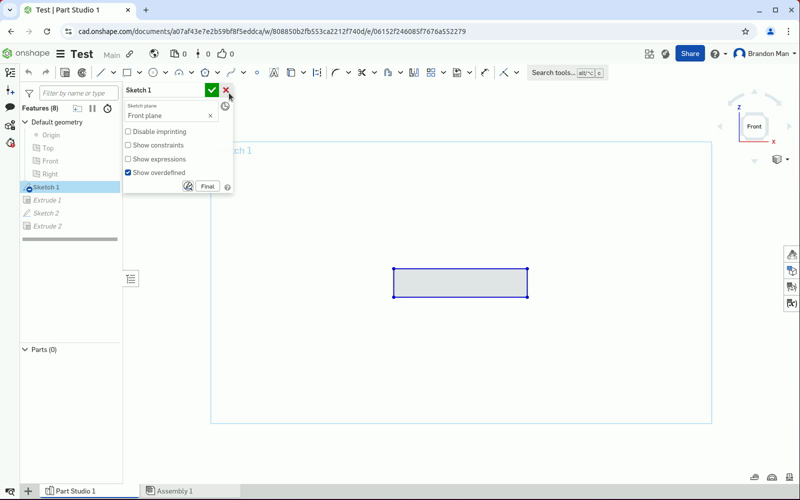
key(shift+s)
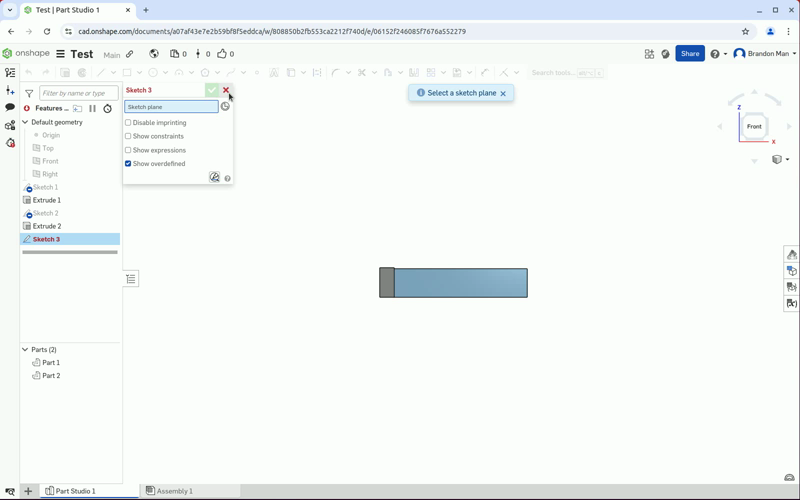
mouse_move(73, 163)
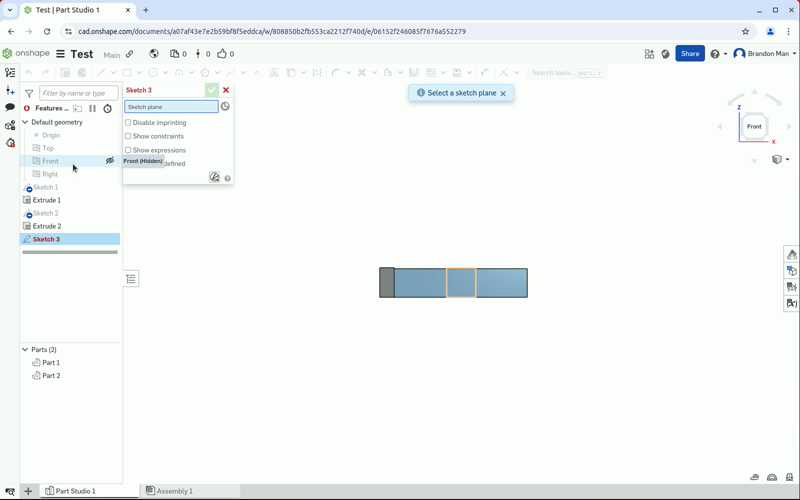
click(73, 163)
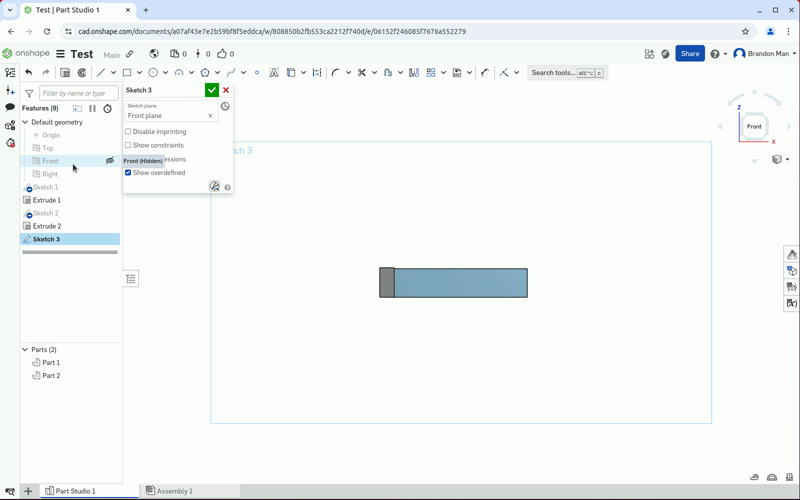
mouse_move(73, 352)
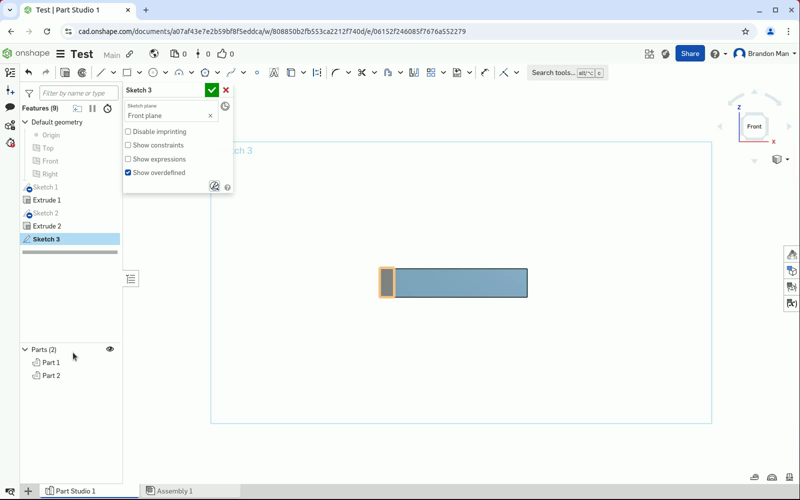
key(y)
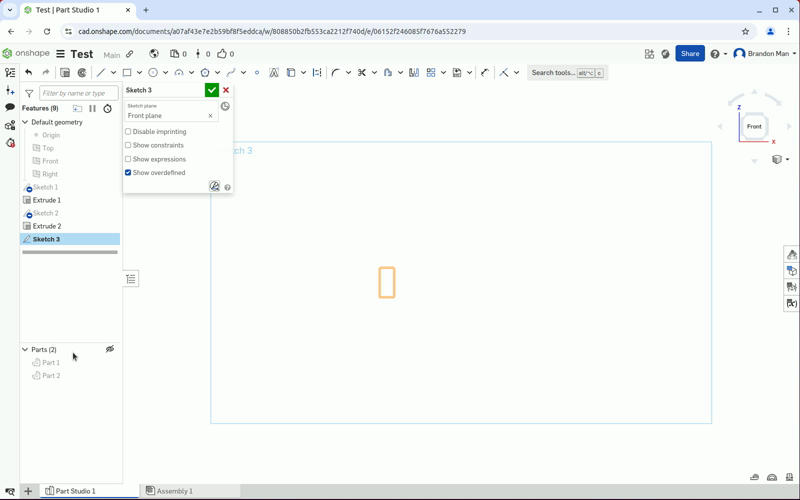
key(l)
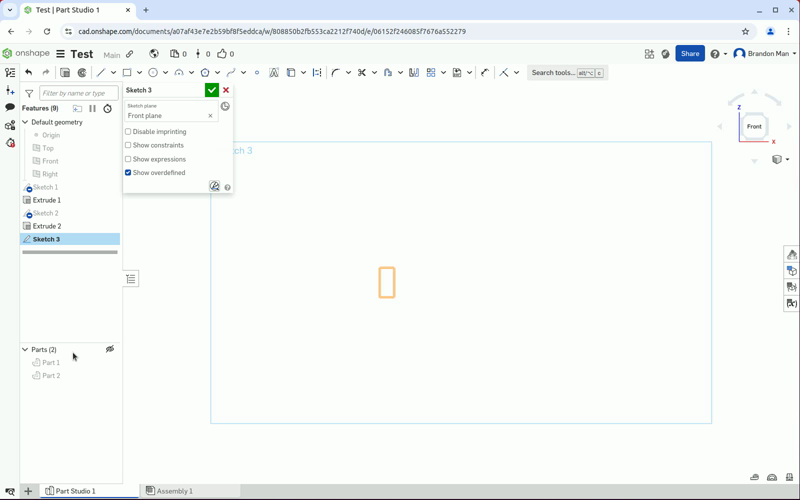
key_down(shift)
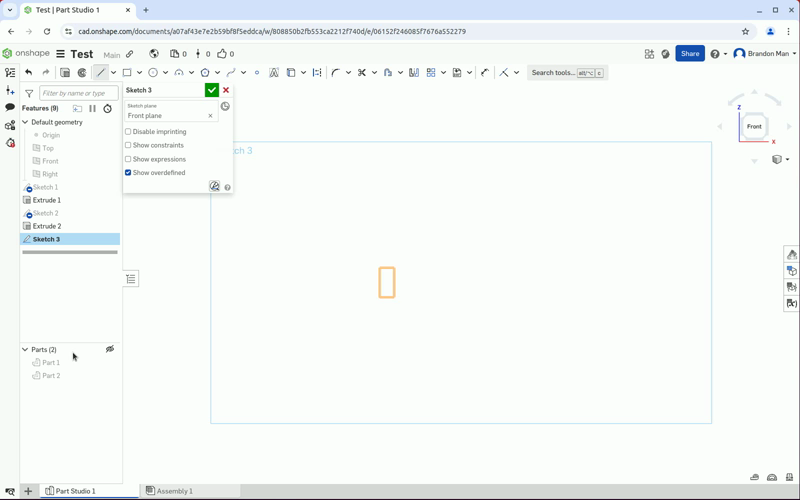
mouse_move(527, 297)
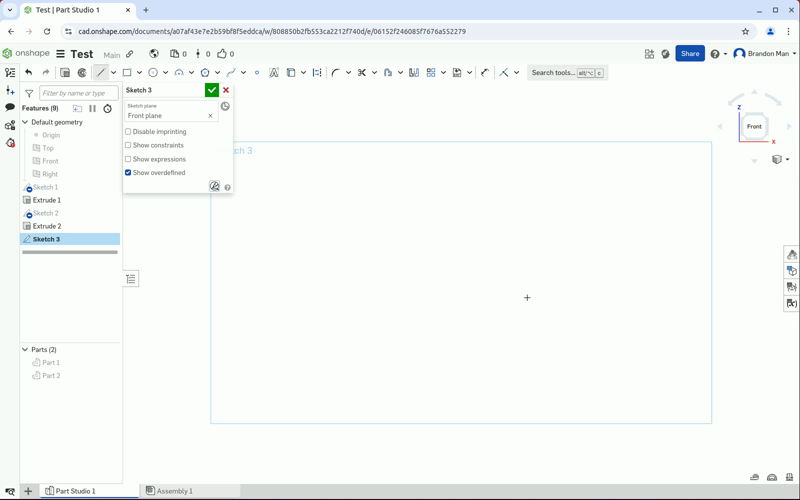
click(527, 297)
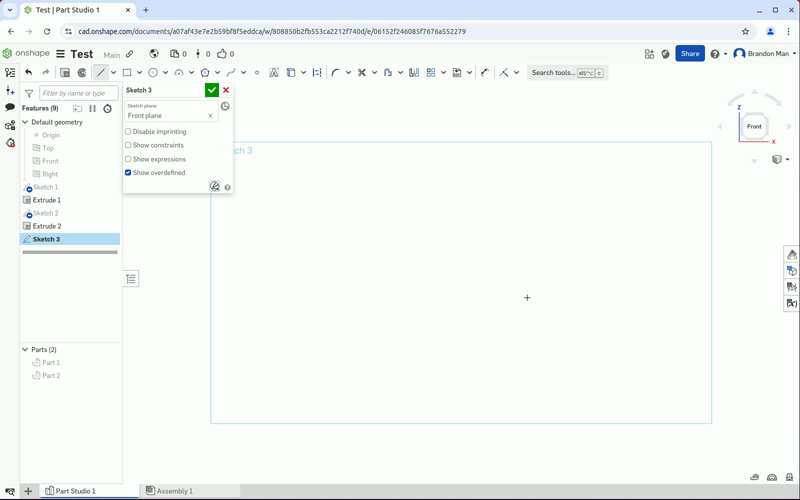
key_up(shift)
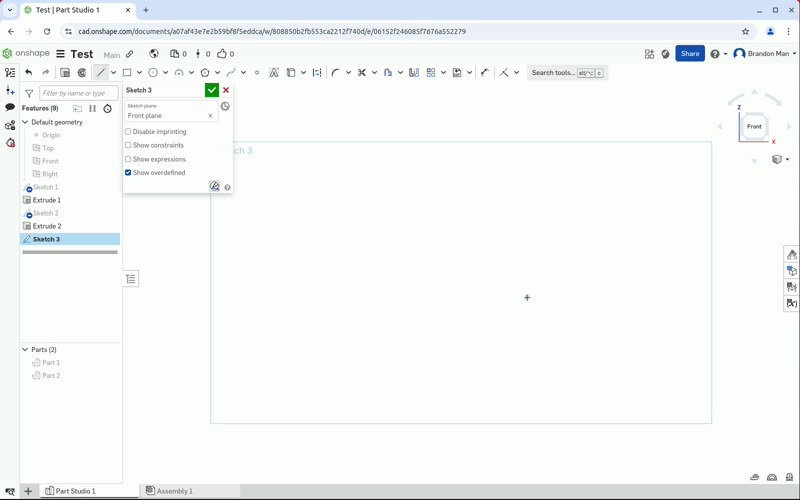
key_down(shift)
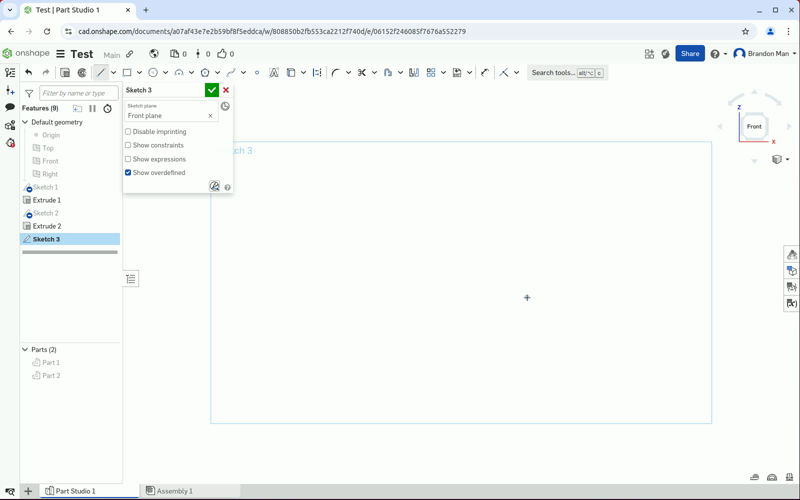
mouse_move(557, 297)
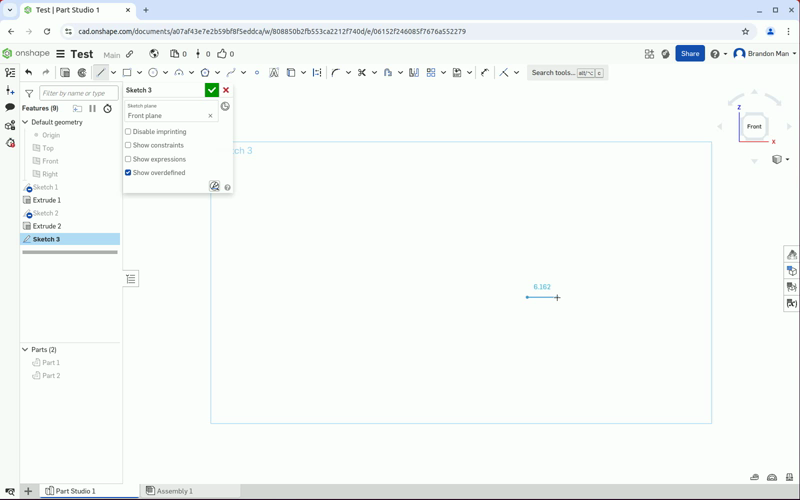
mouse_move(542, 297)
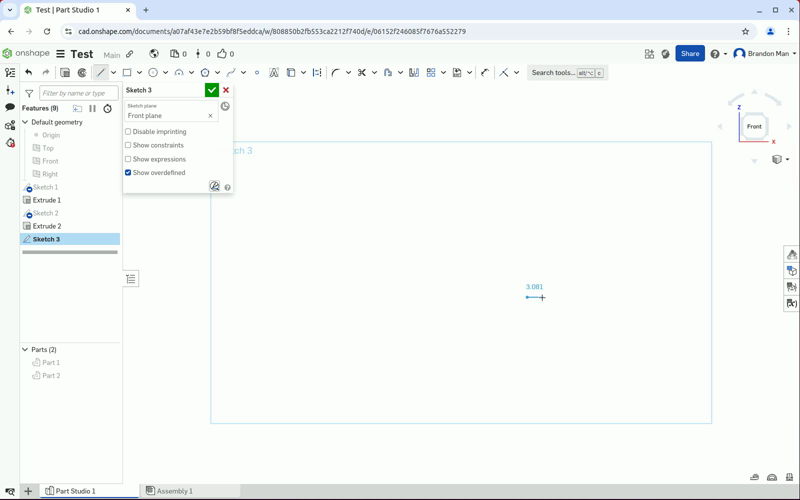
click(542, 297)
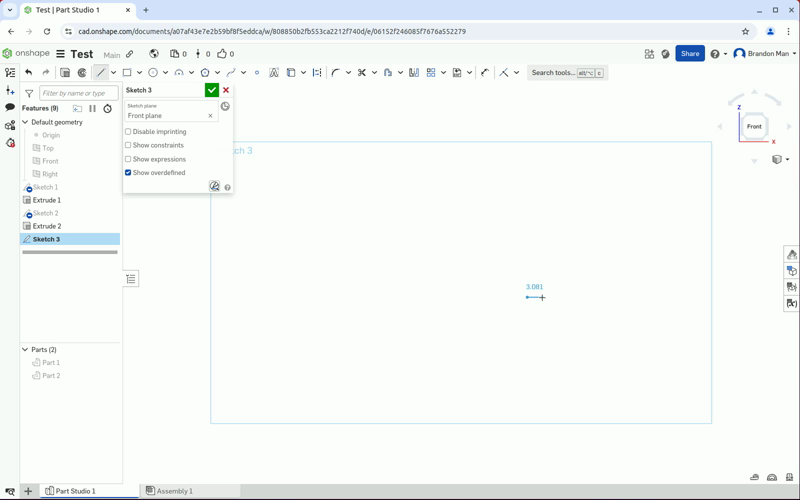
key_up(shift)
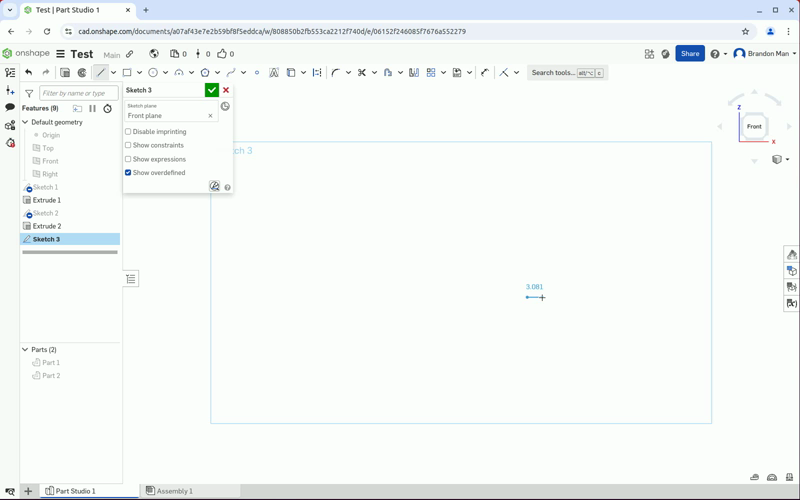
key_down(shift)
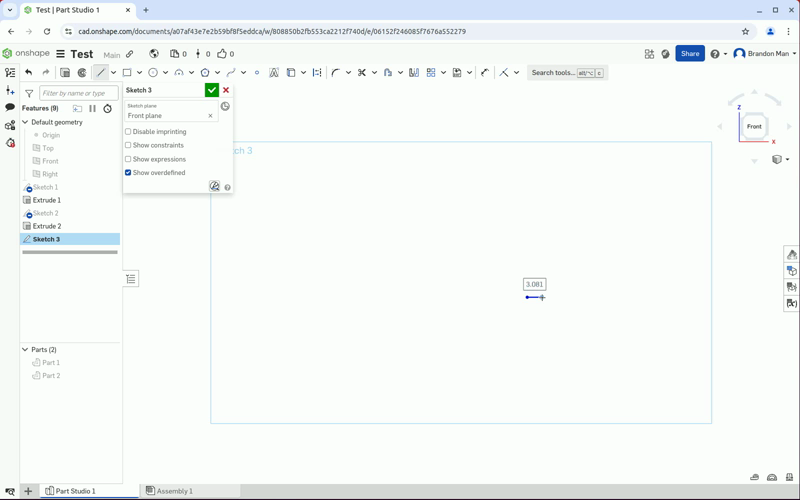
mouse_move(572, 297)
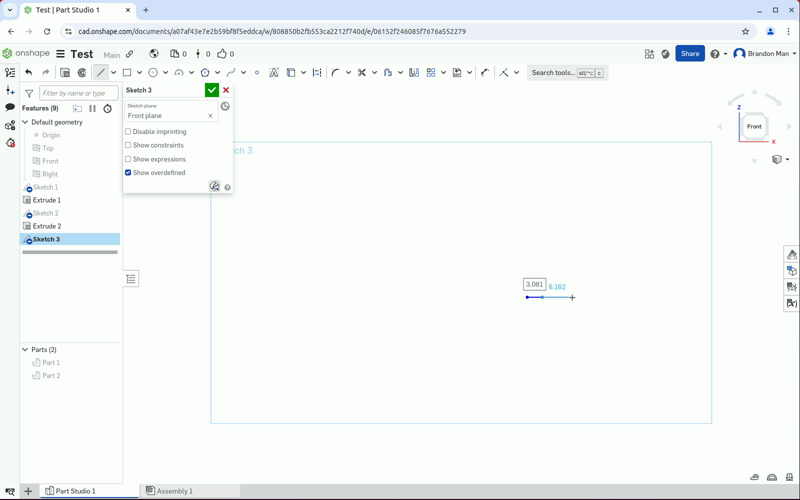
mouse_move(542, 267)
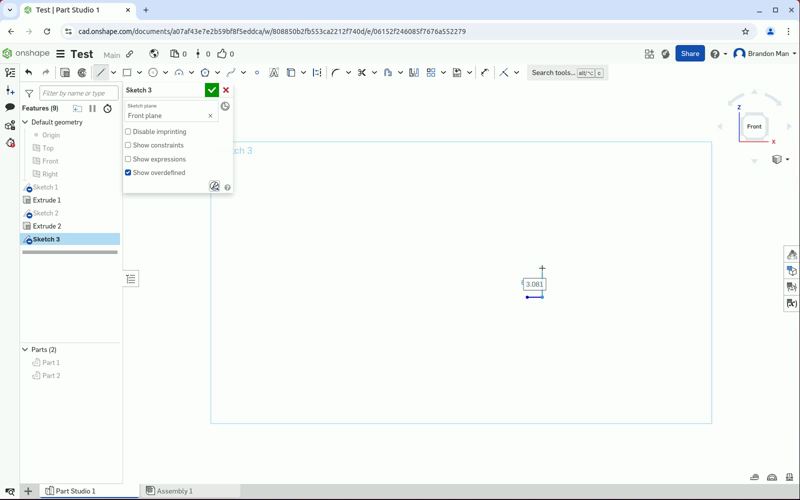
click(542, 267)
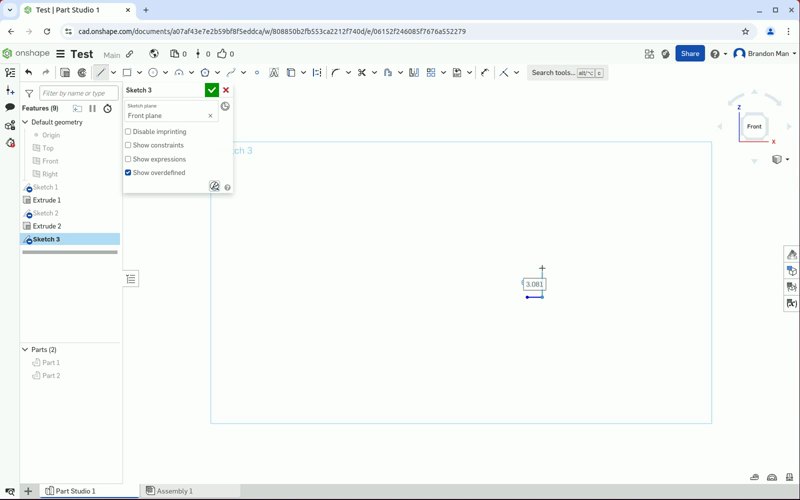
key_up(shift)
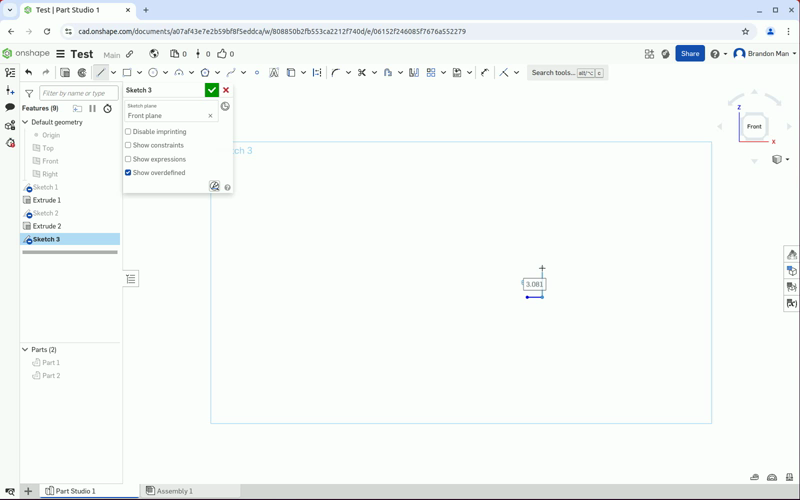
key_down(shift)
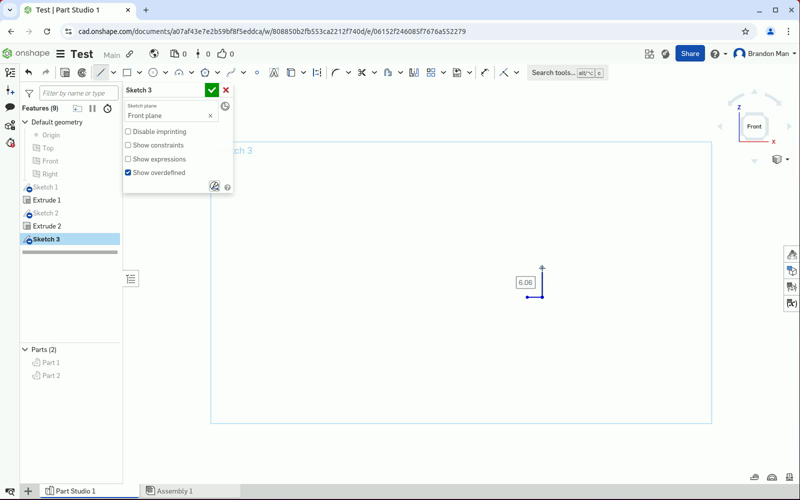
mouse_move(572, 267)
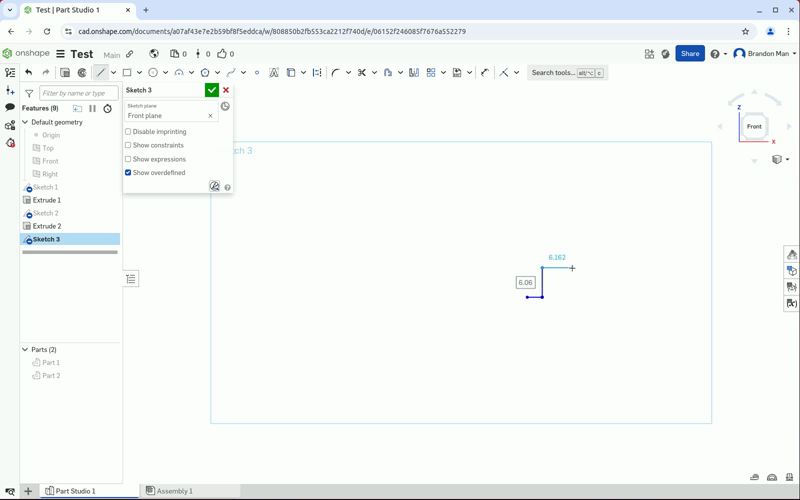
mouse_move(527, 267)
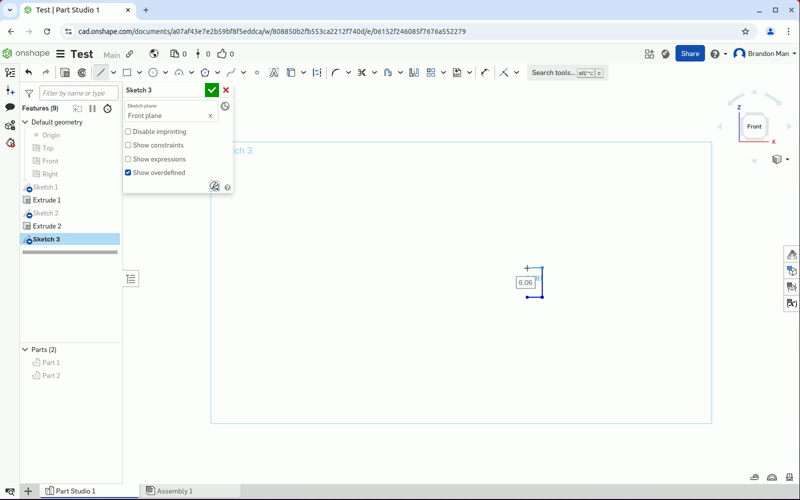
click(527, 267)
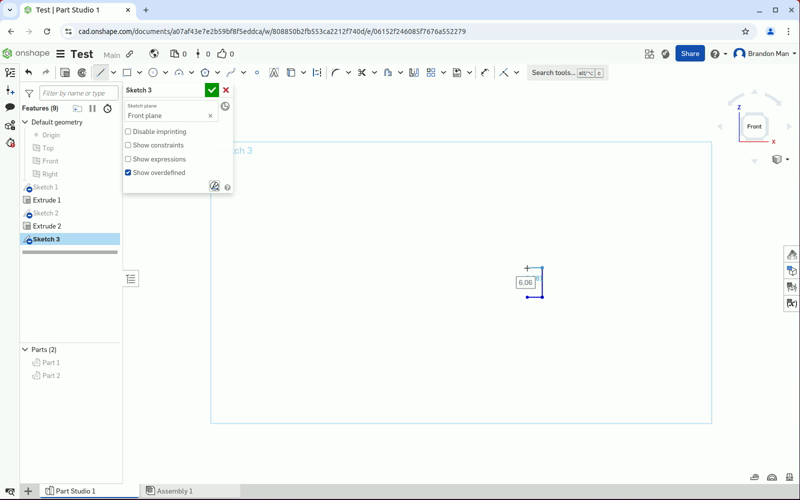
key_up(shift)
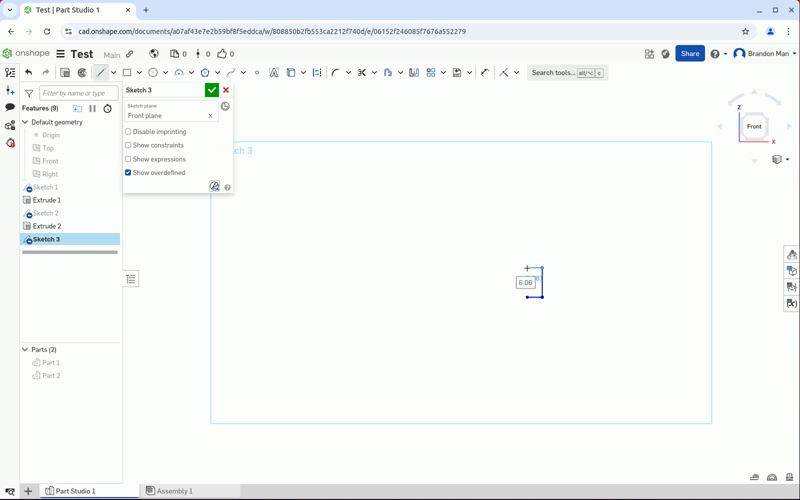
mouse_move(557, 267)
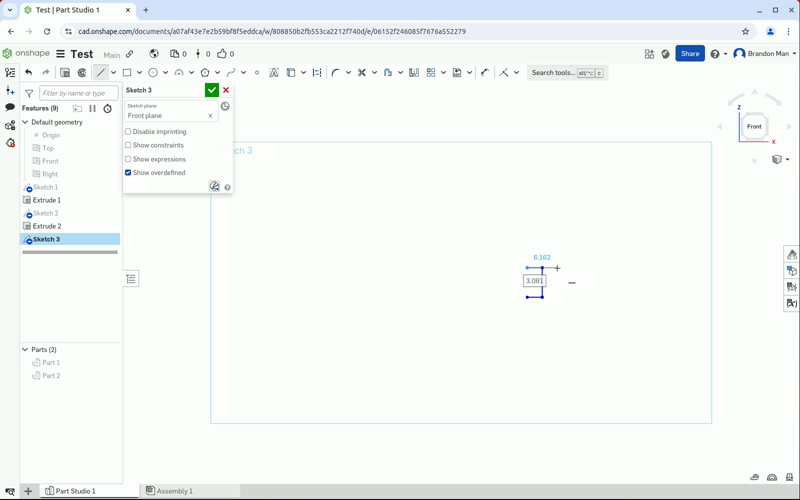
key_down(shift)
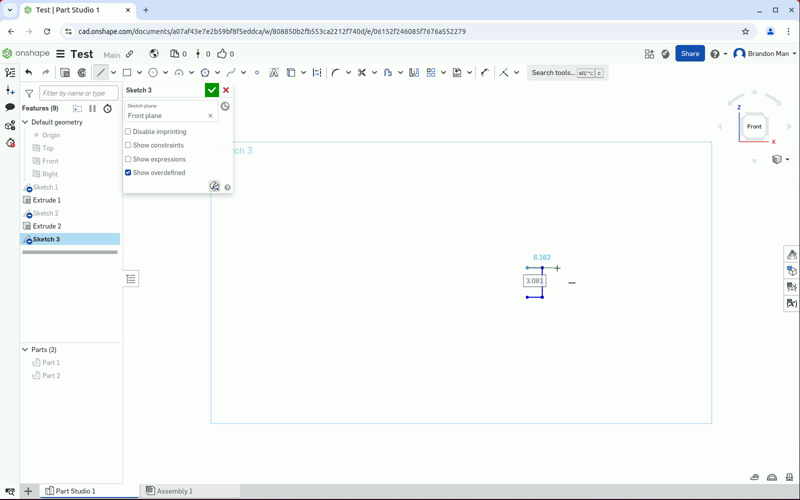
mouse_move(527, 297)
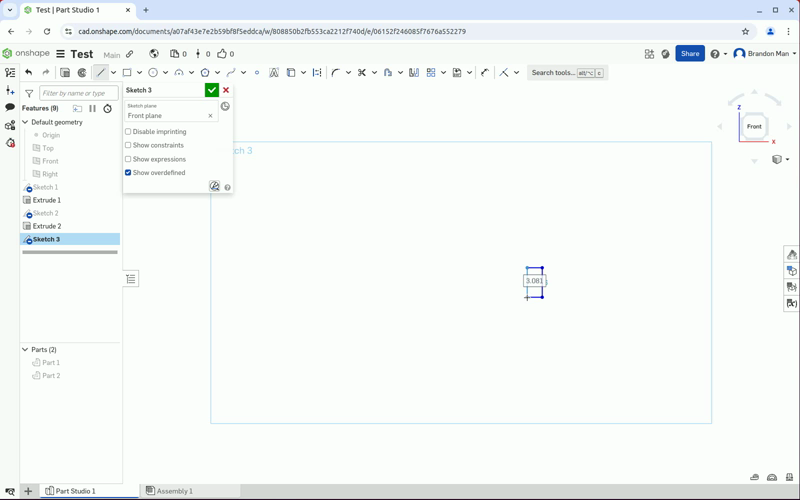
key_up(shift)
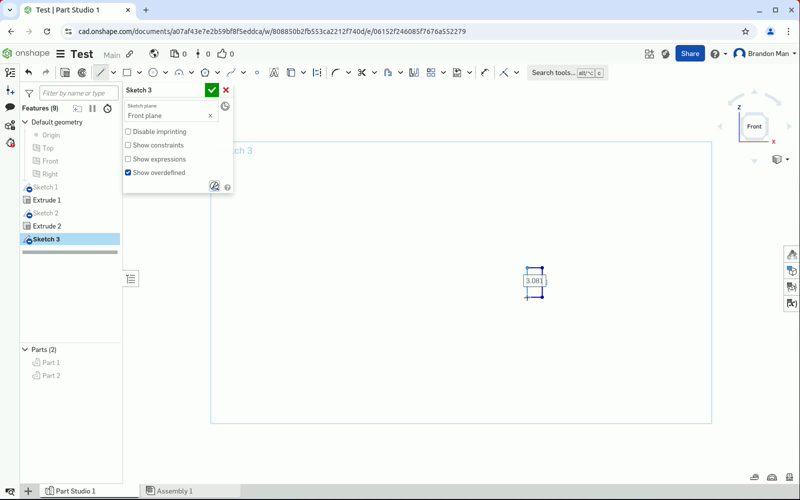
click(527, 297)
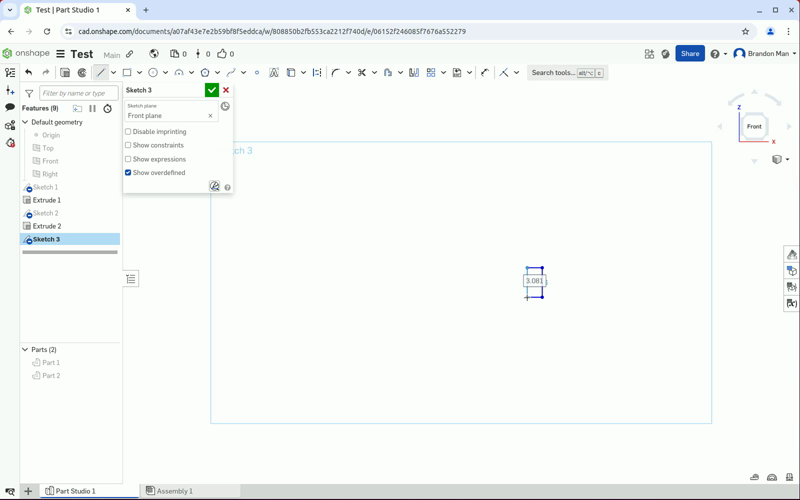
key(esc)
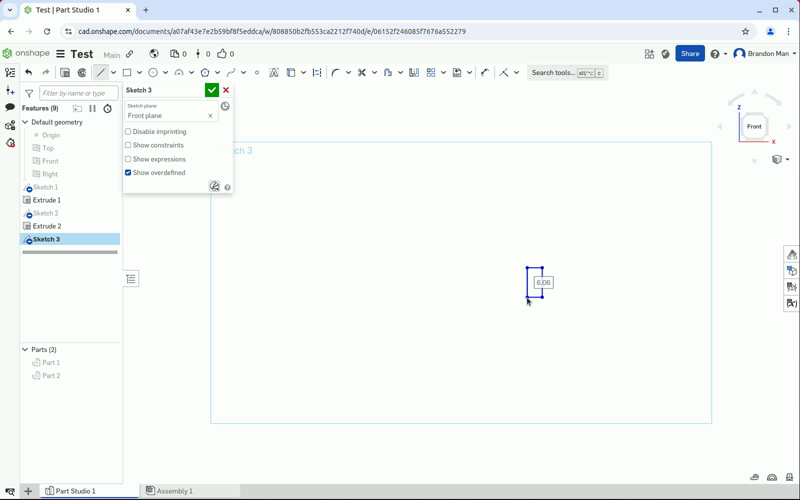
mouse_move(535, 271)
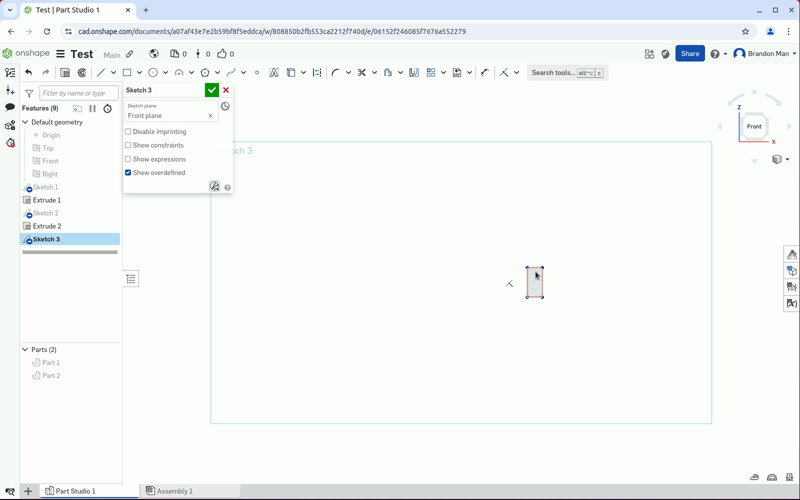
scroll(6)
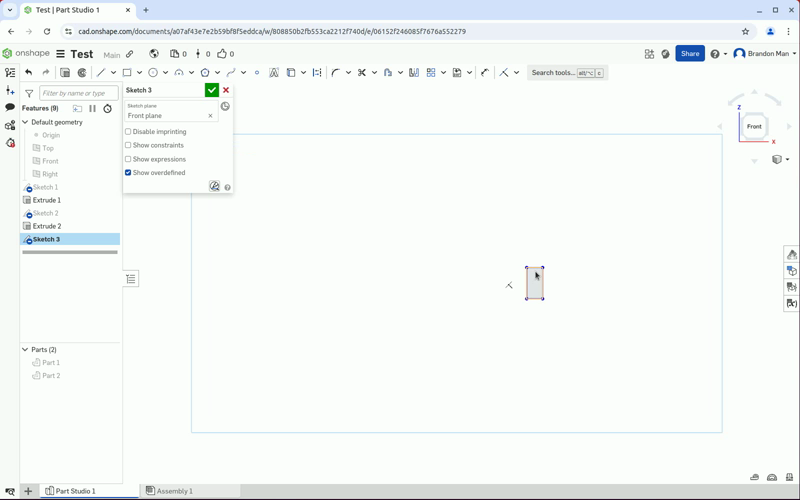
scroll(6)
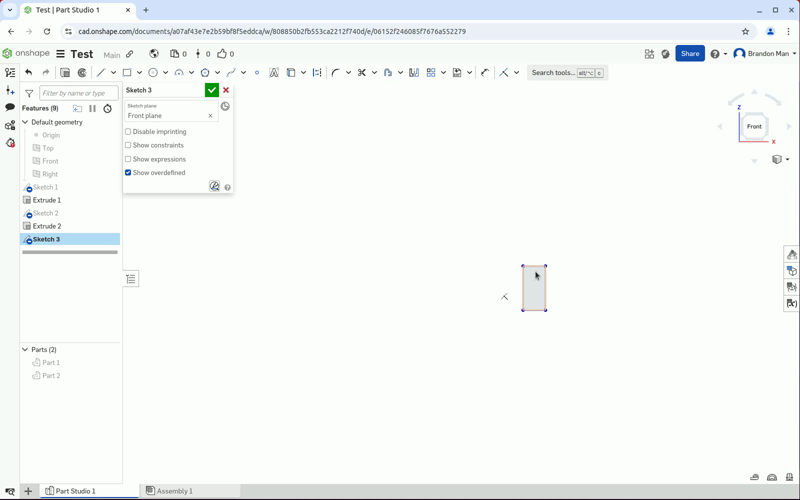
scroll(6)
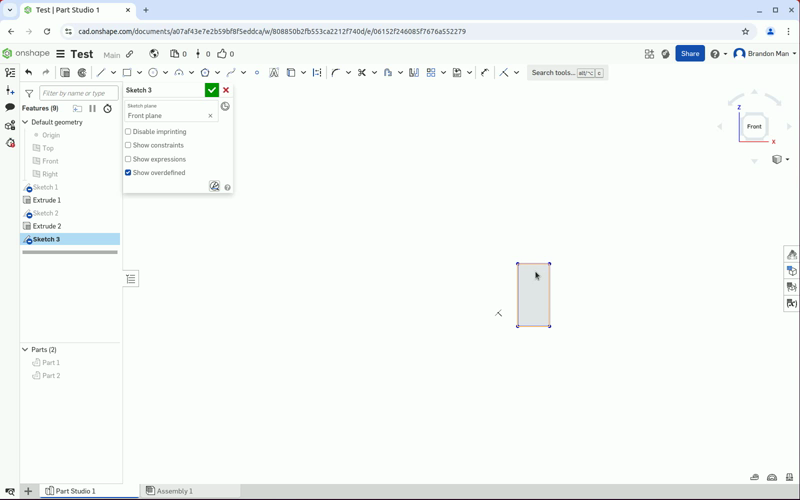
scroll(6)
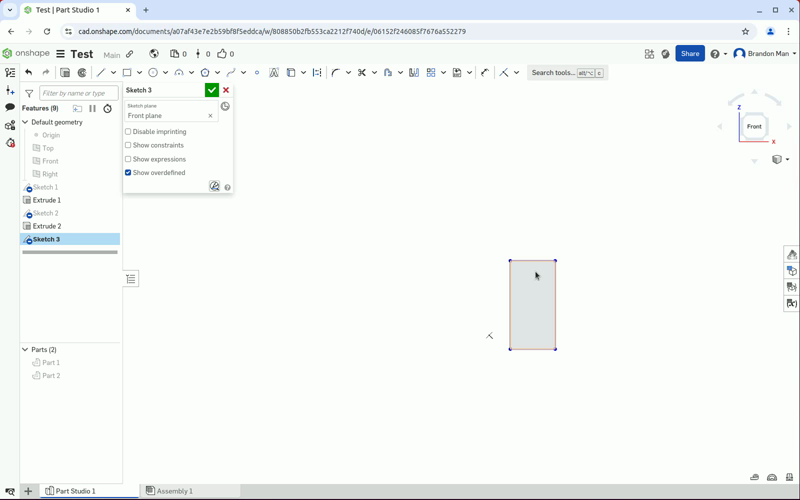
scroll(6)
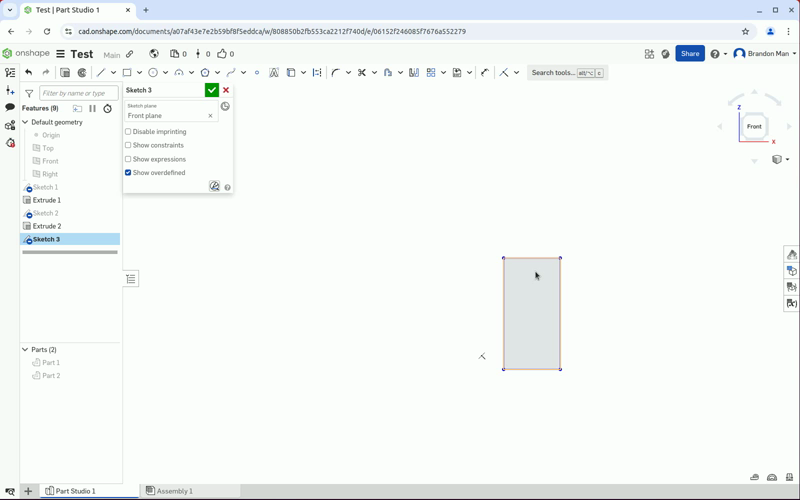
scroll(6)
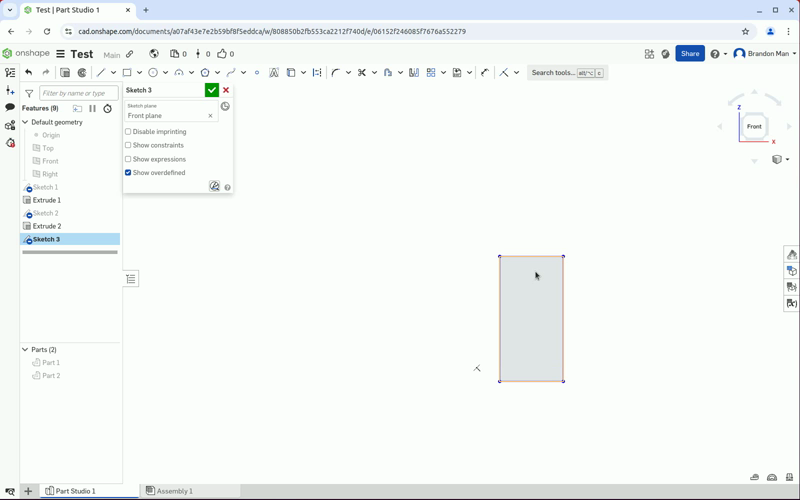
scroll(6)
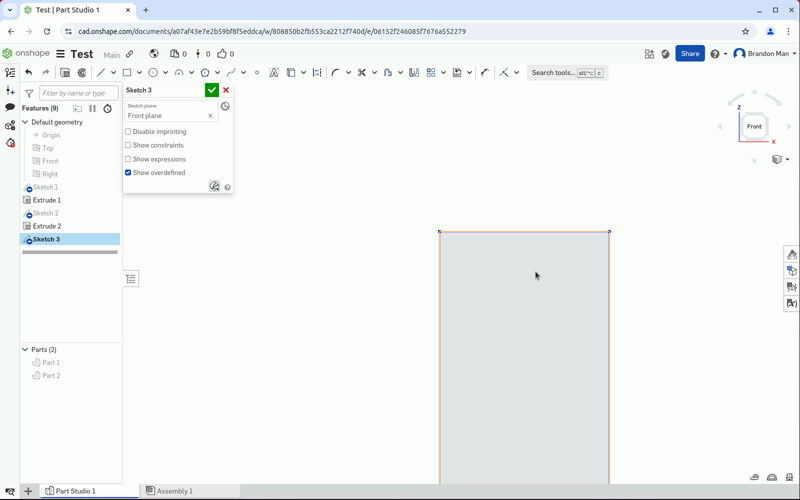
click(535, 271)
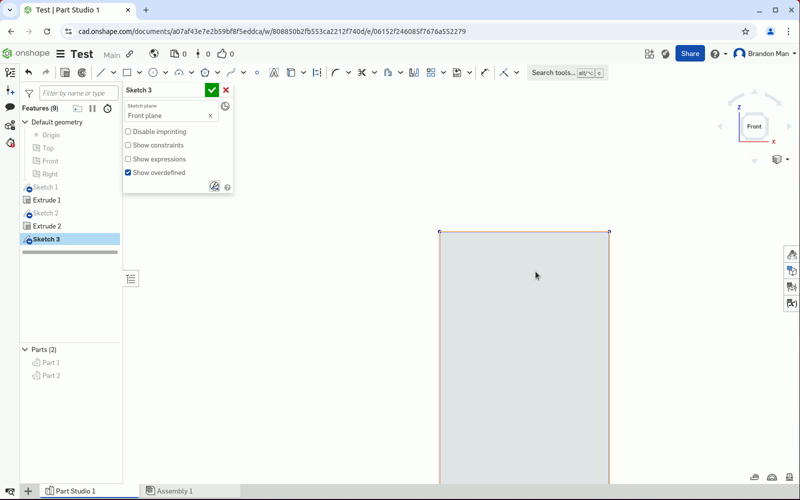
scroll(-6)
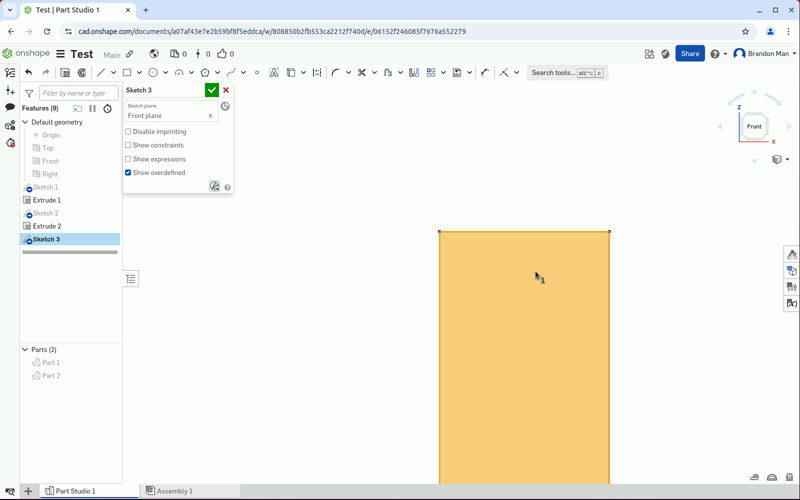
scroll(-6)
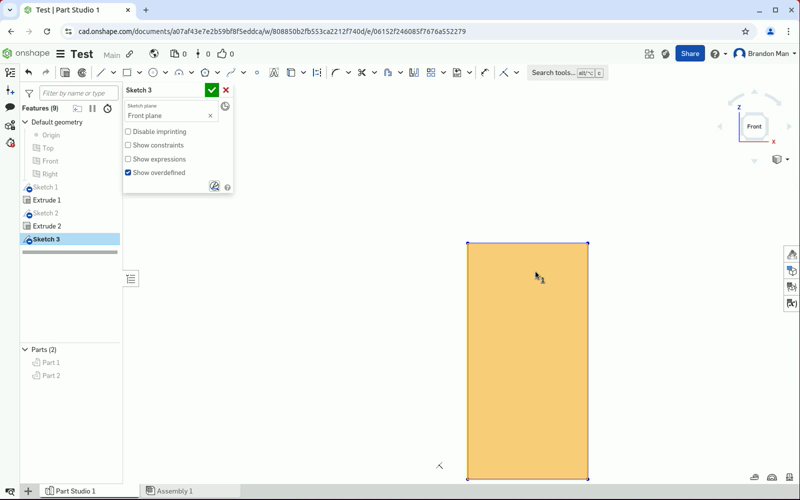
scroll(-6)
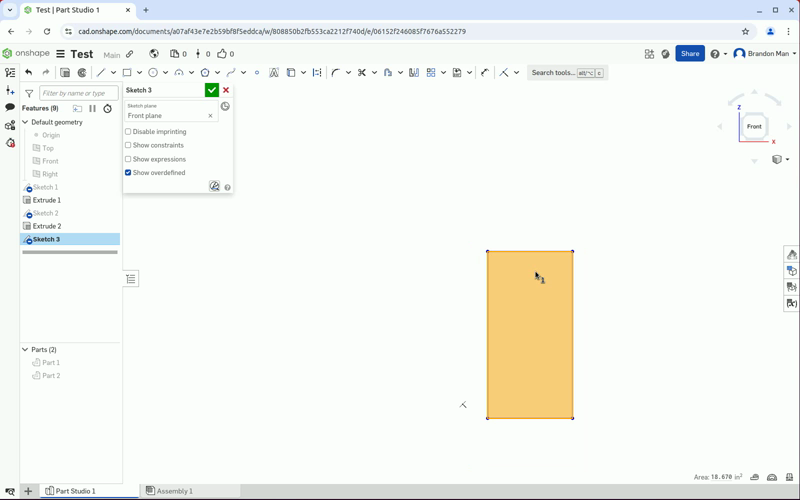
scroll(-6)
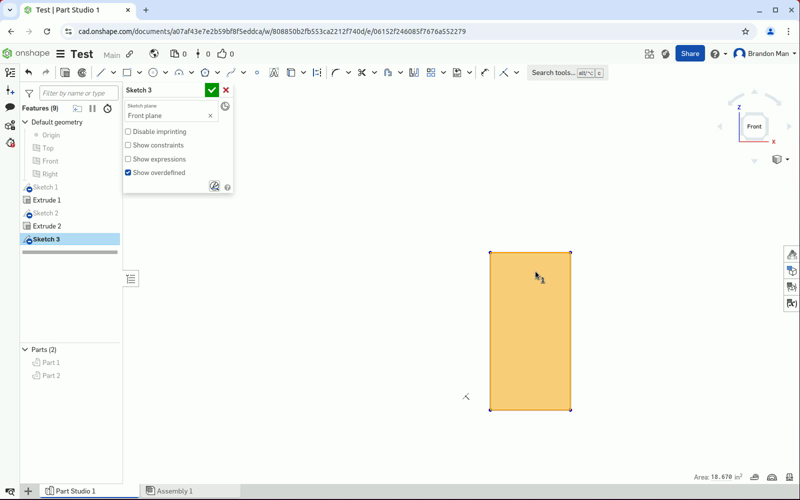
scroll(-6)
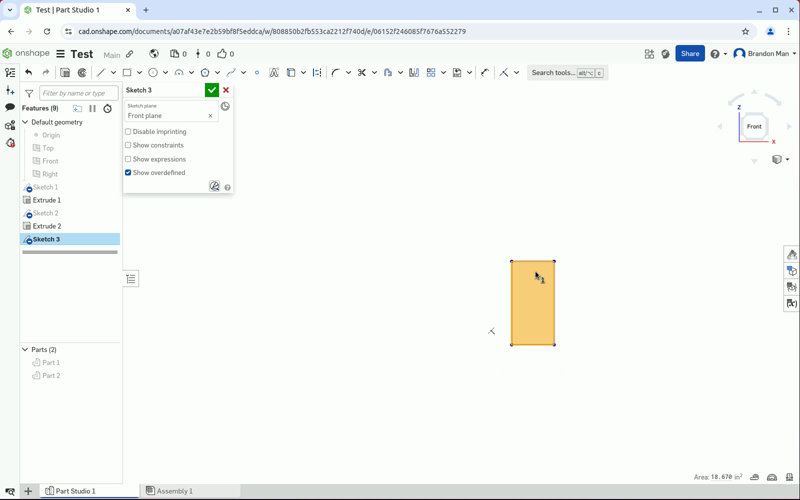
scroll(-6)
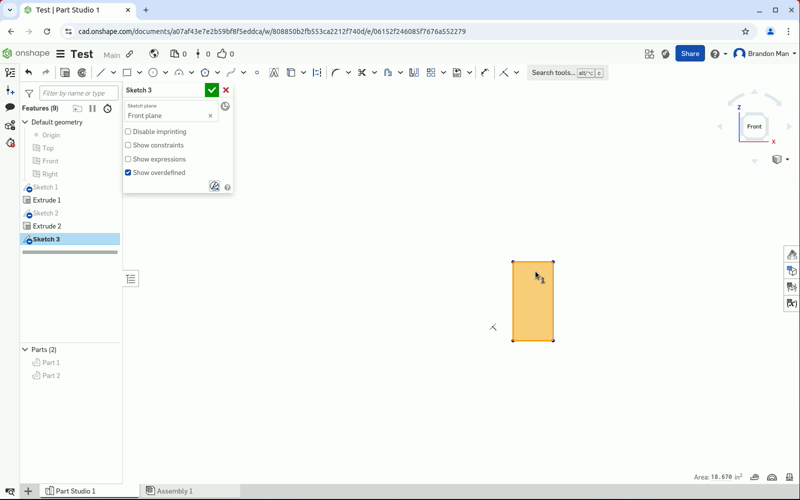
scroll(-6)
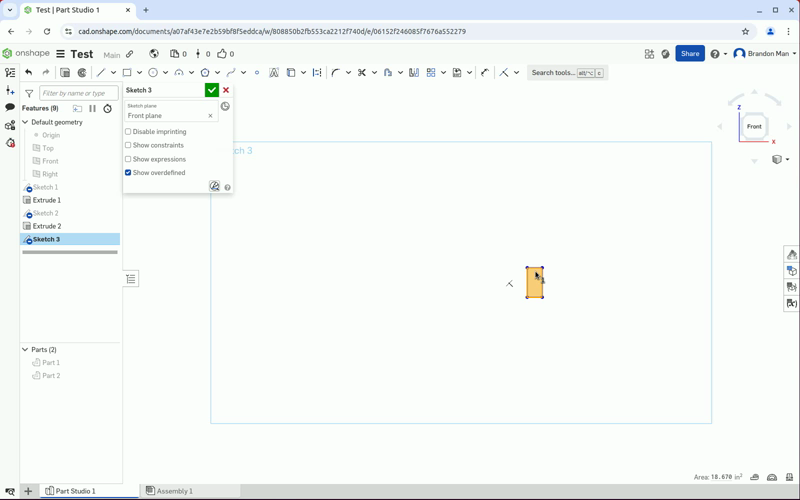
mouse_move(73, 352)
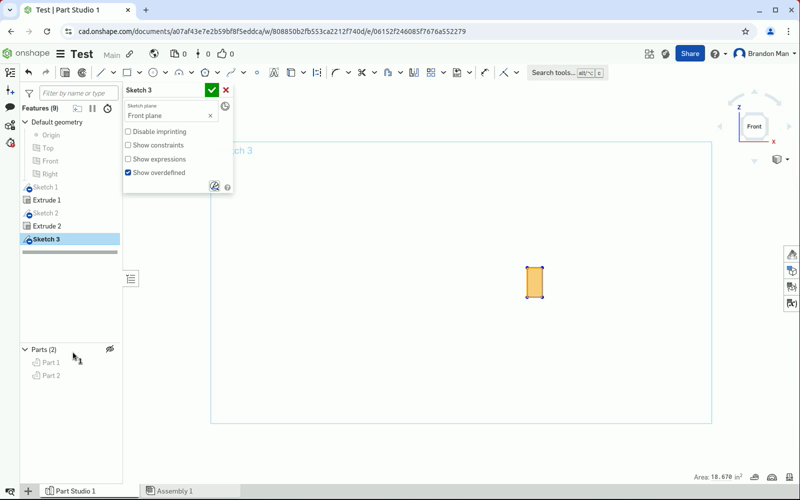
key(shift+y)
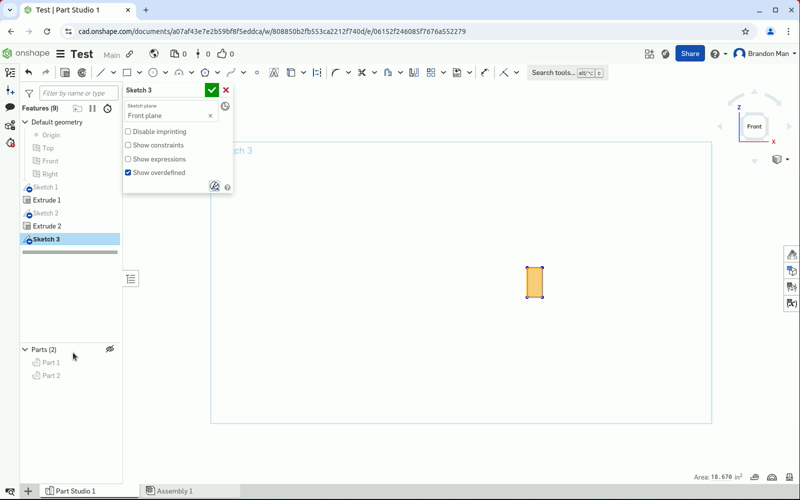
key(shift+e)
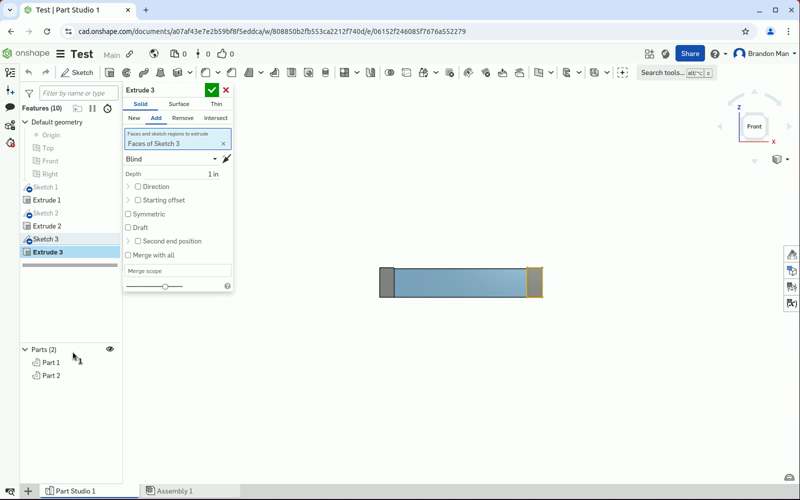
mouse_move(143, 106)
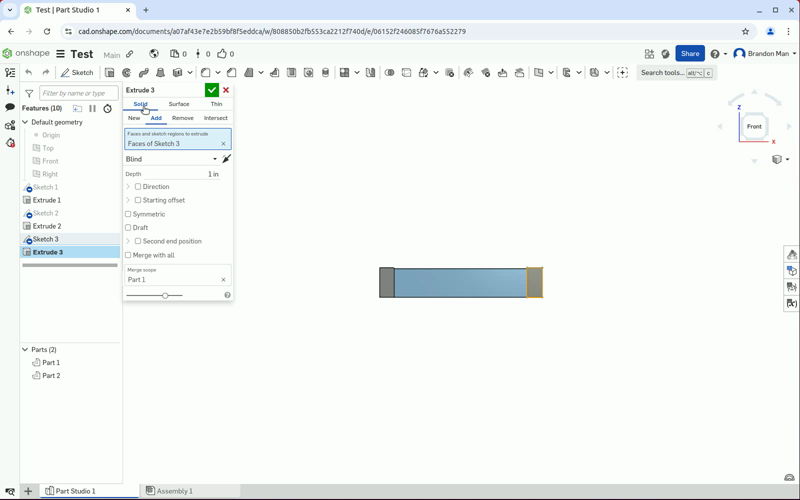
click(143, 106)
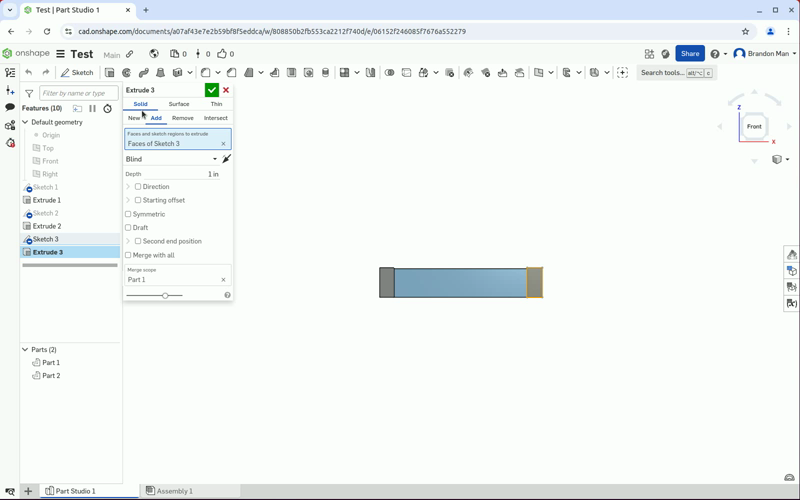
mouse_move(137, 120)
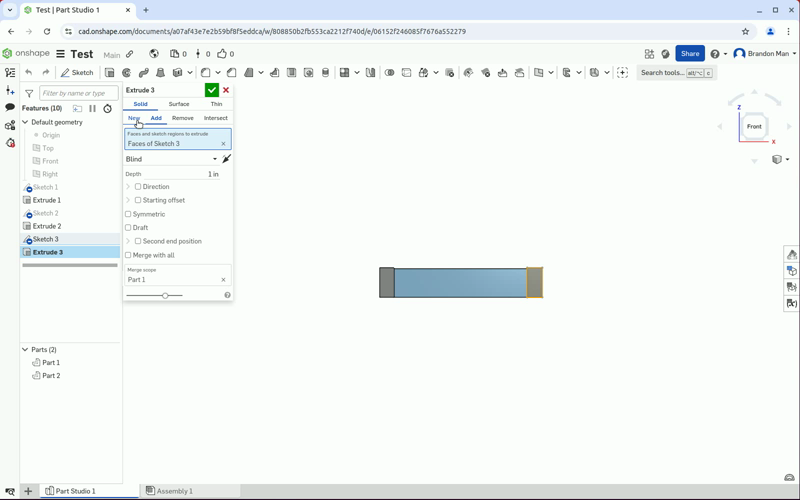
click(137, 120)
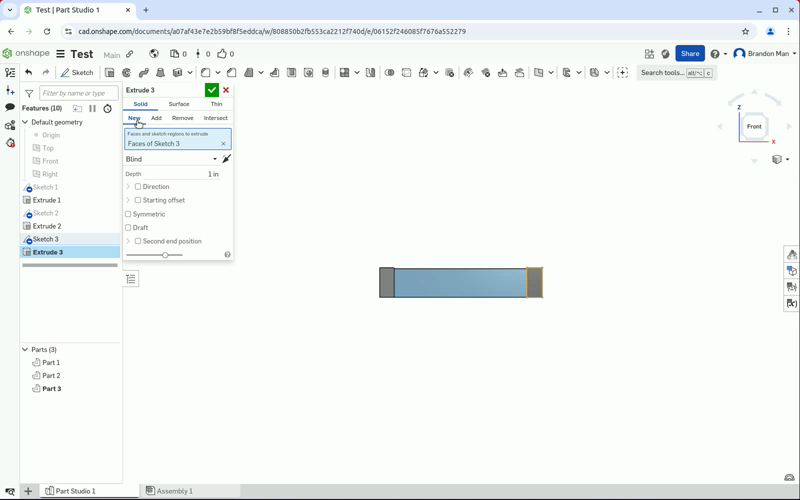
key(tab, 4)
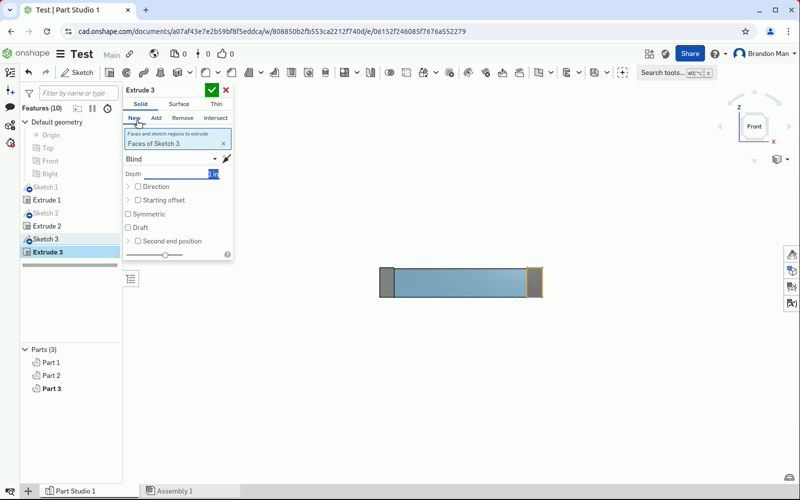
text(23.108)
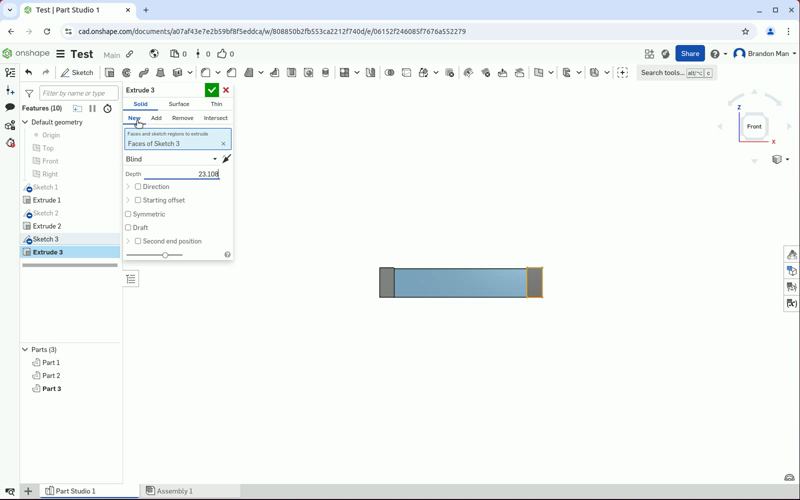
key(enter)
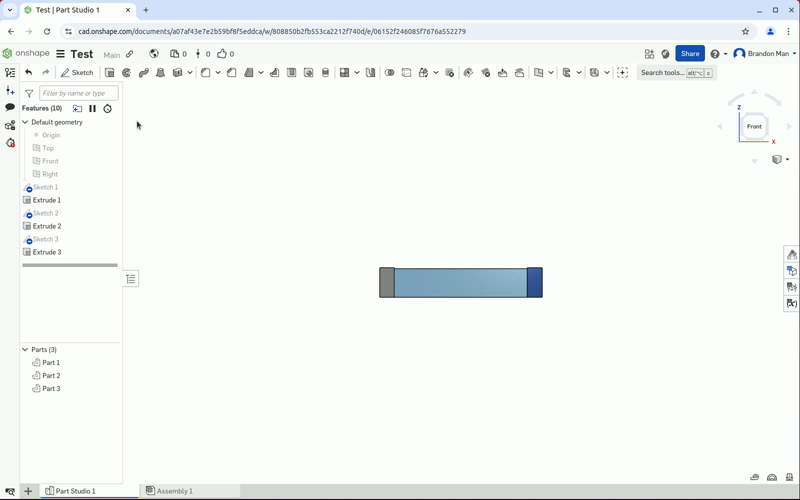
key(shift+h)
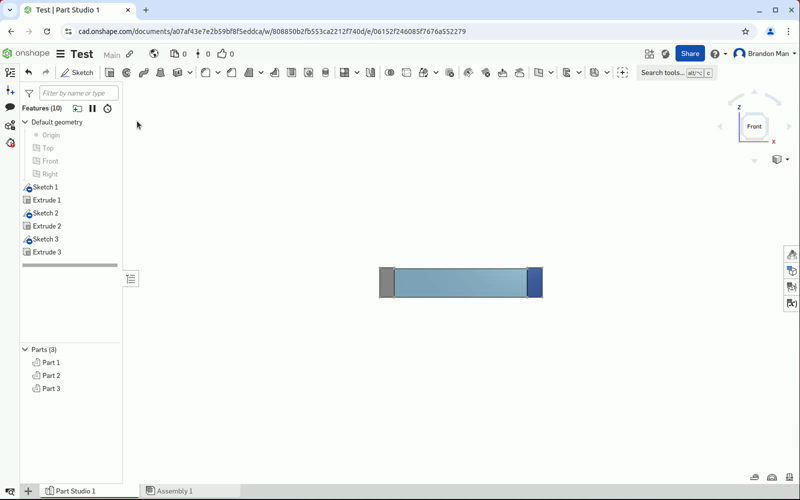
key(shift+h)
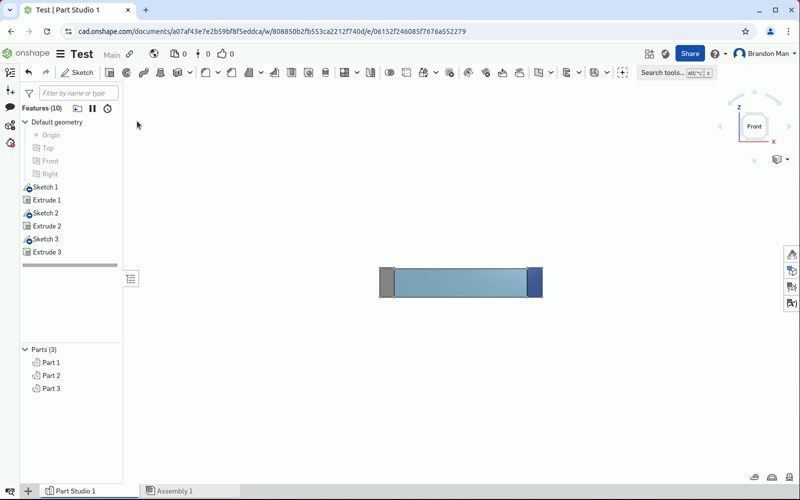
key(shift+7)
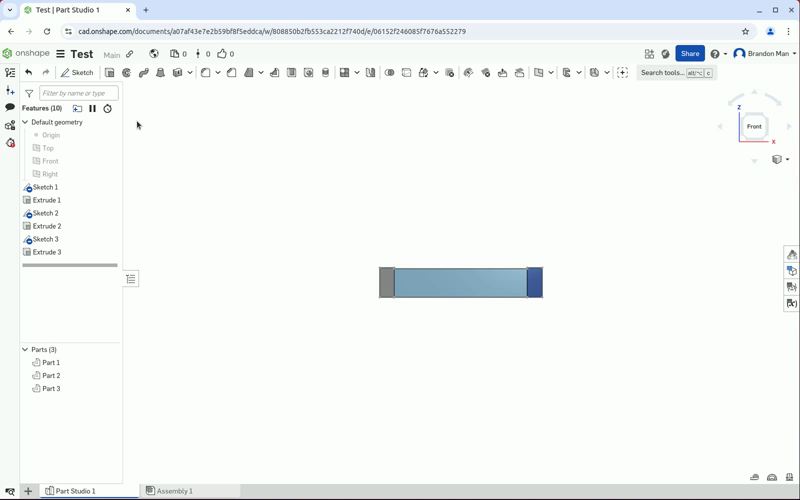
key(left, 2)
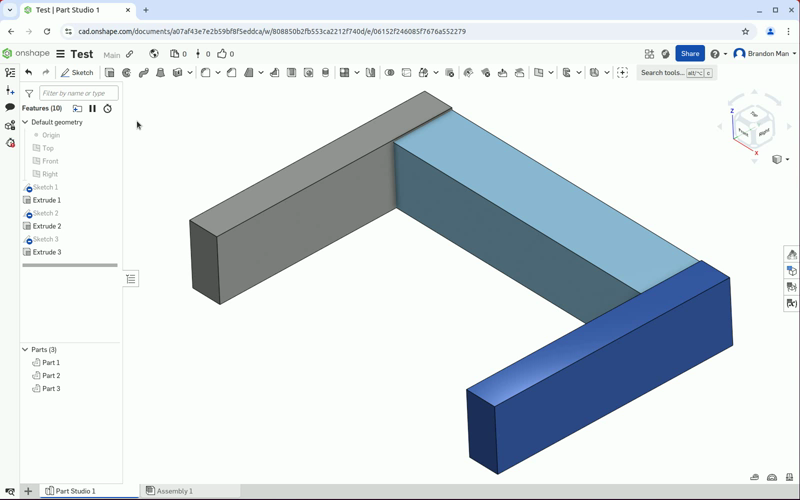
key(down, 2)
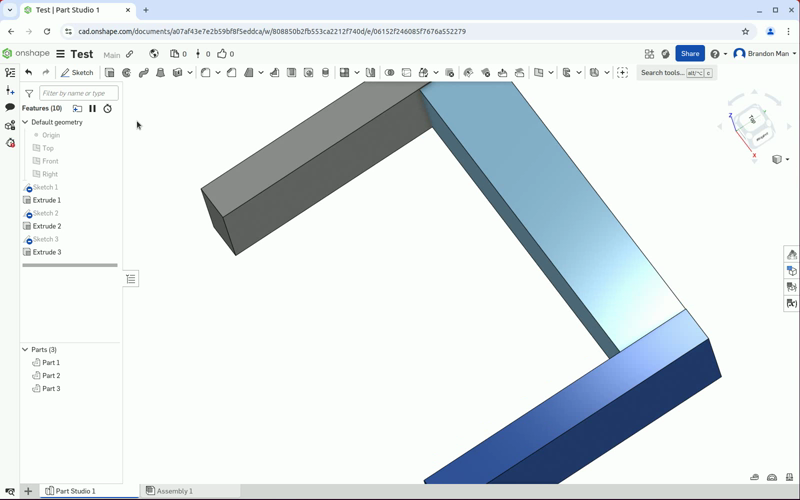
key(up, 2)
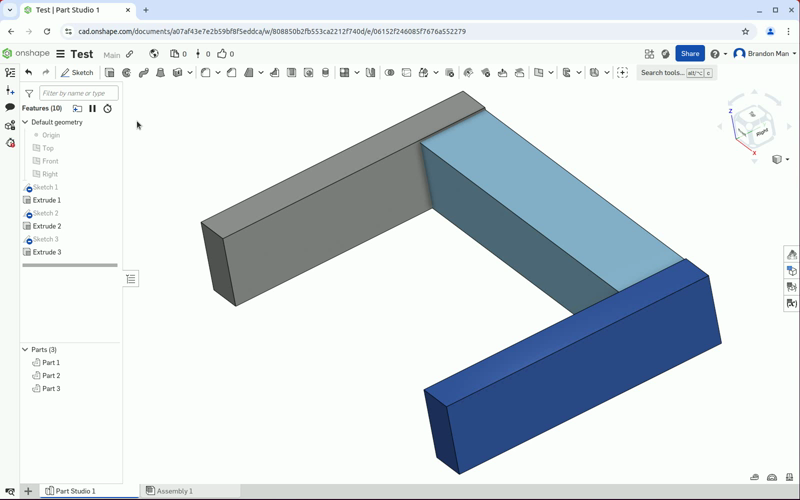
key(right, 2)
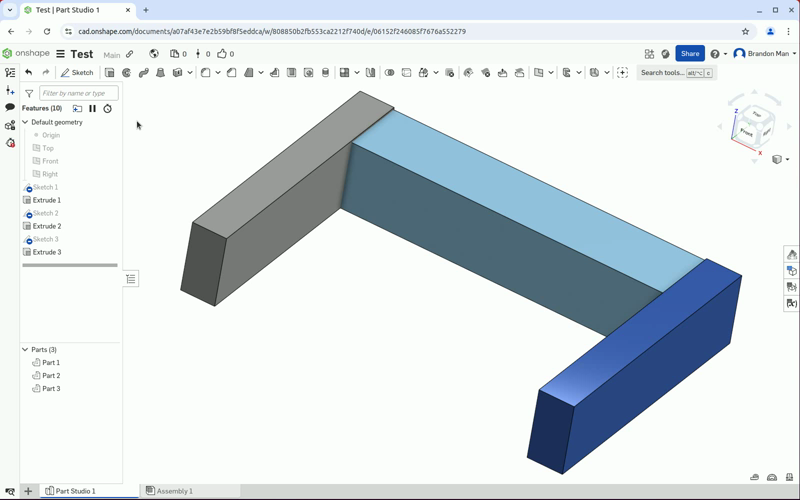
mouse_move(73, 189)
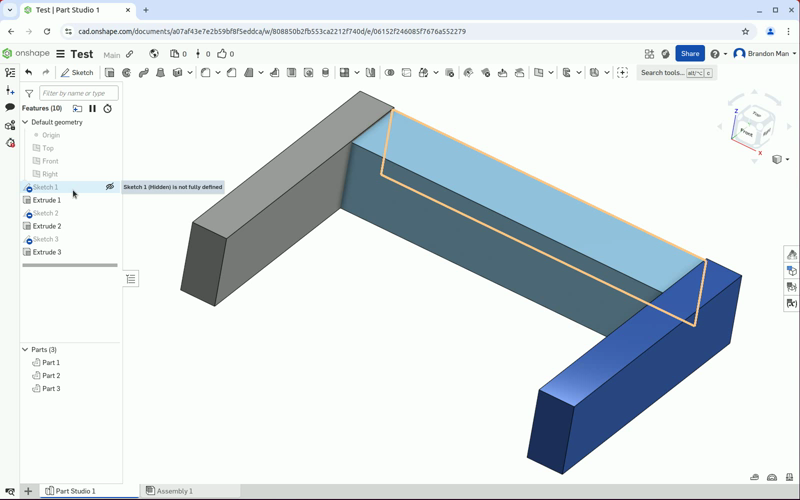
click(73, 189)